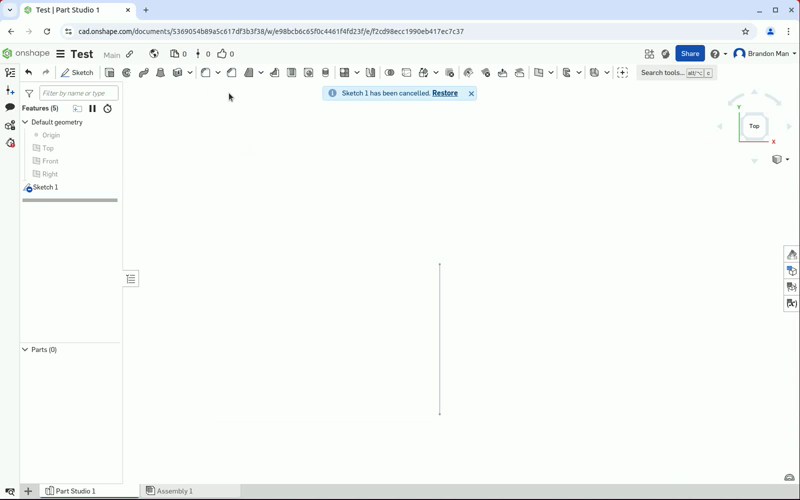
key(shift+h)
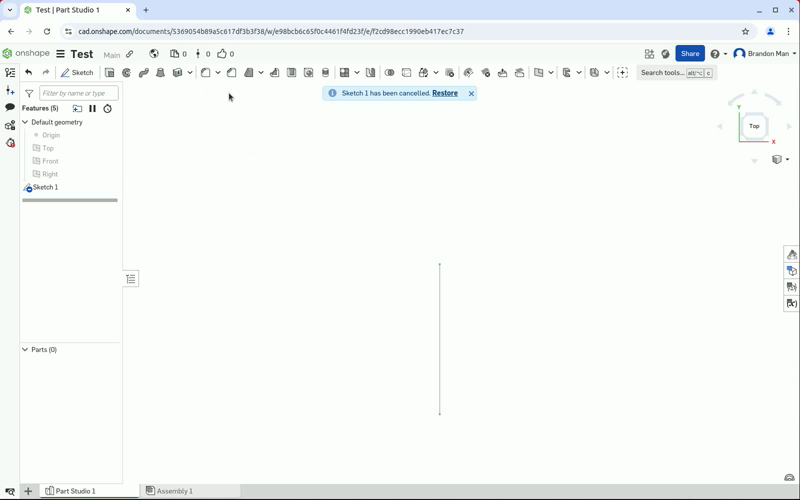
key(shift+s)
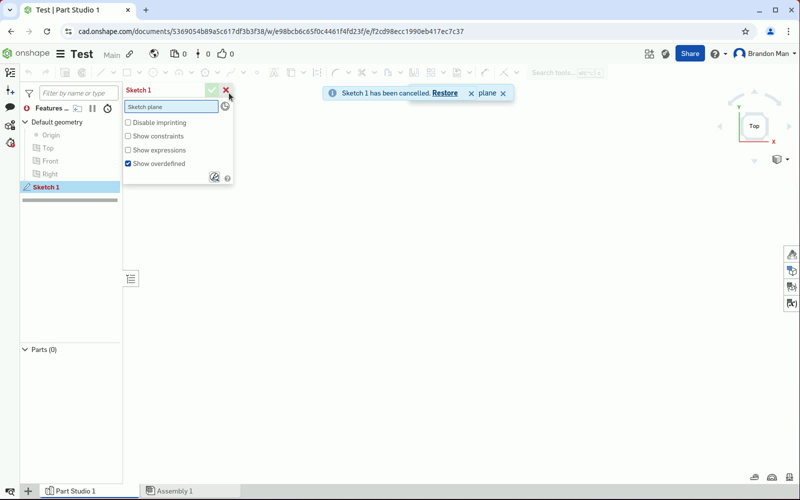
mouse_move(73, 150)
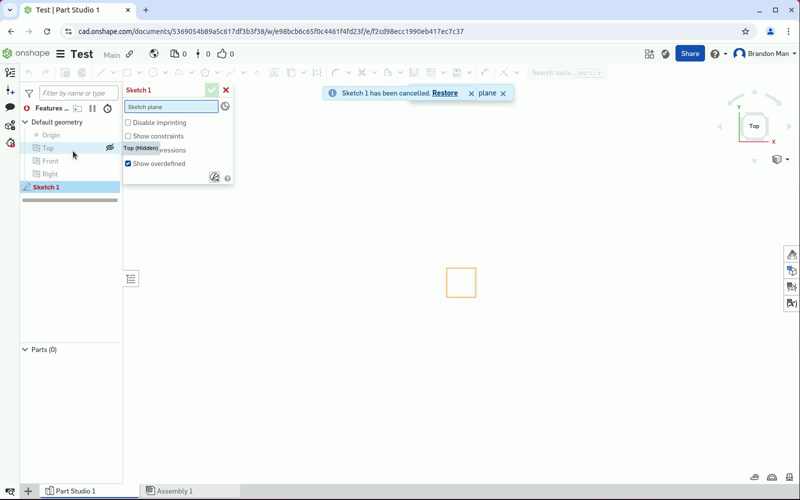
click(73, 150)
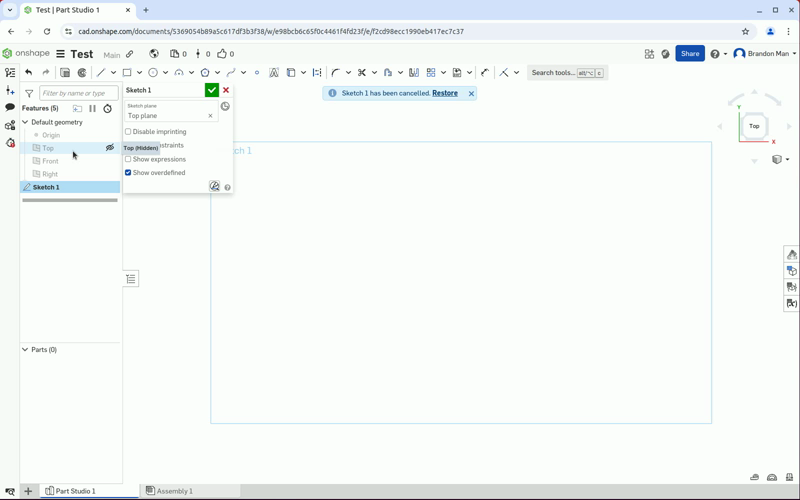
mouse_move(73, 352)
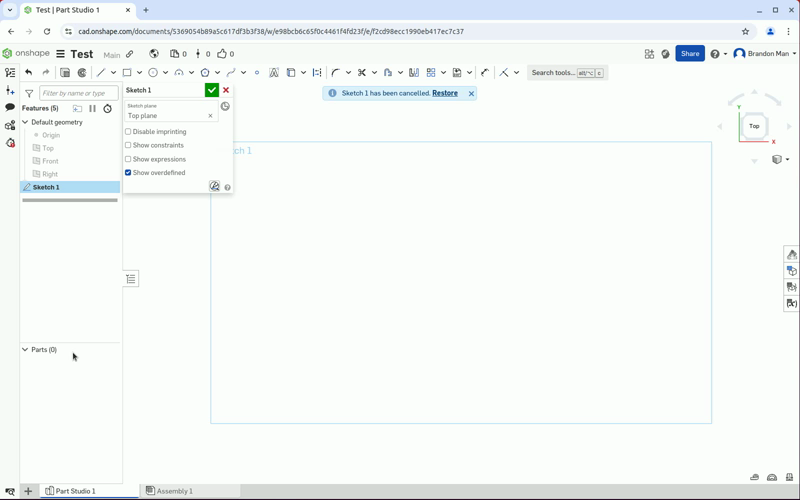
key(y)
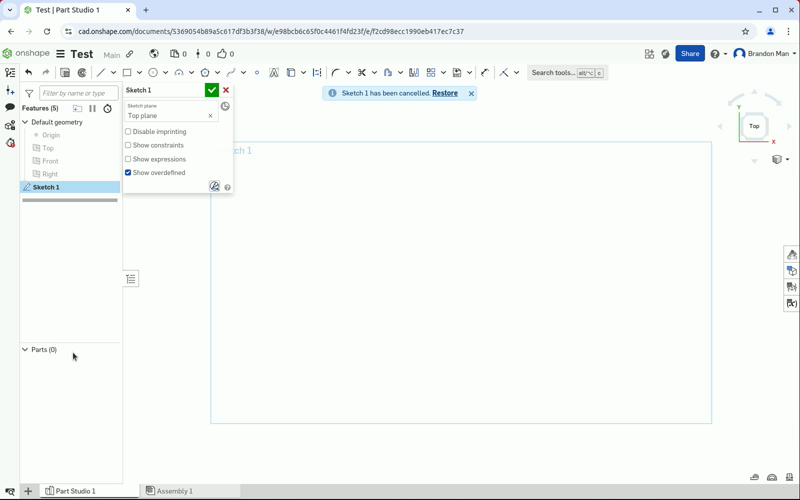
key(l)
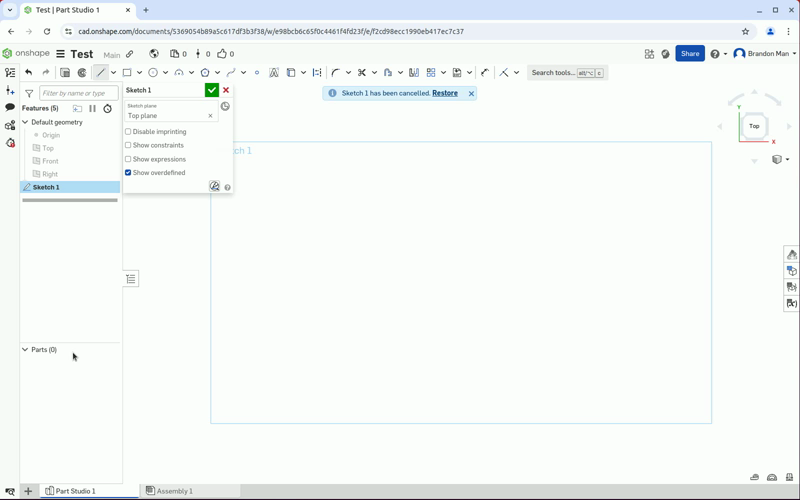
key_down(shift)
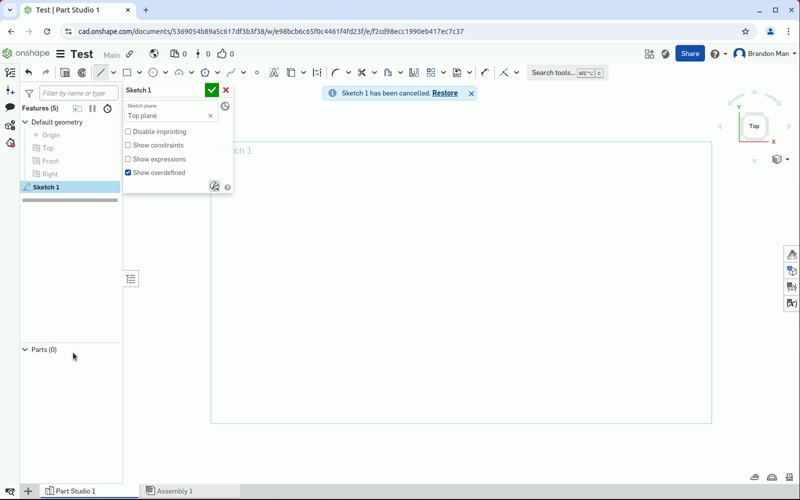
mouse_move(450, 293)
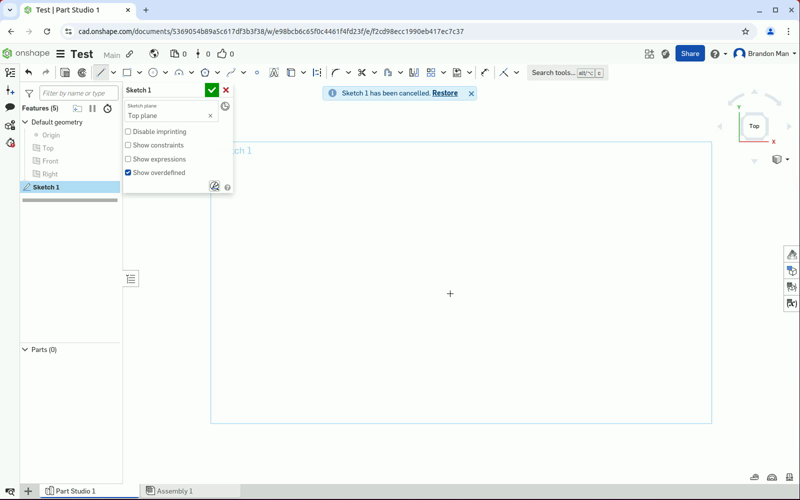
click(450, 293)
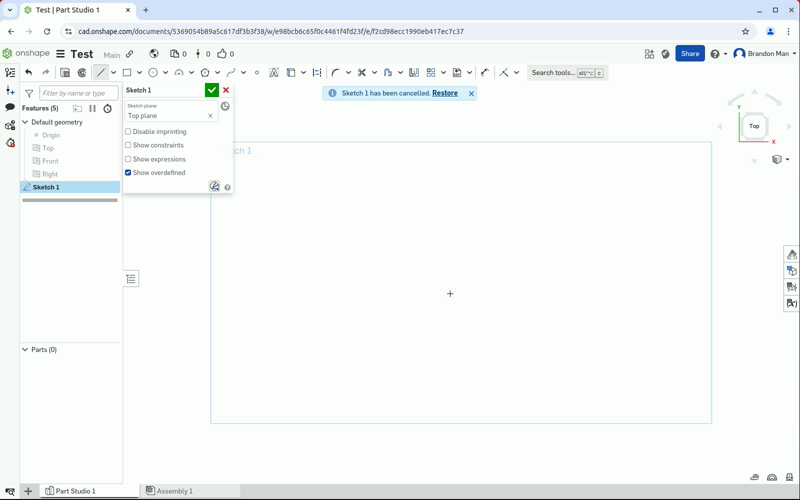
key_up(shift)
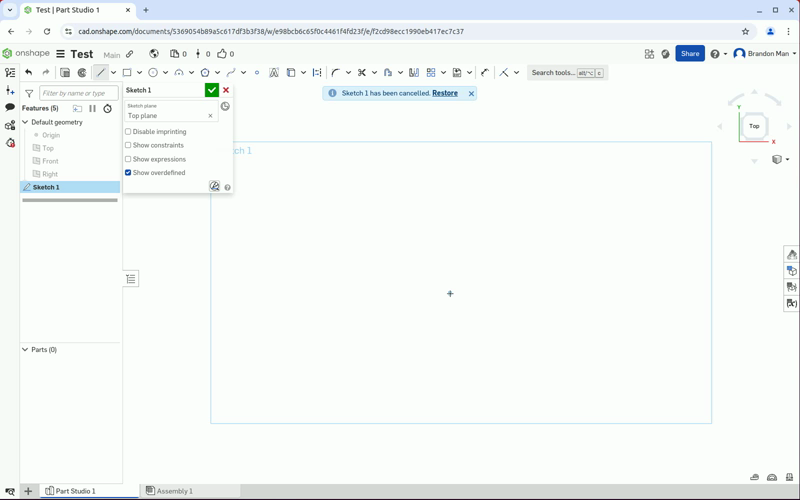
key_down(shift)
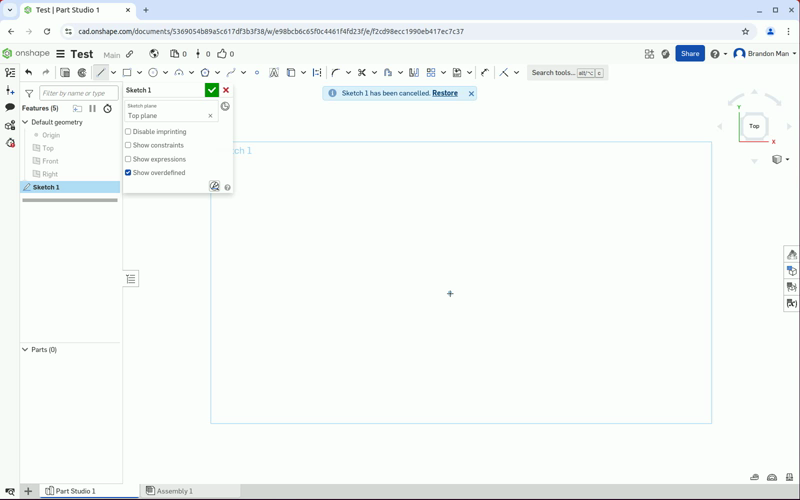
mouse_move(480, 293)
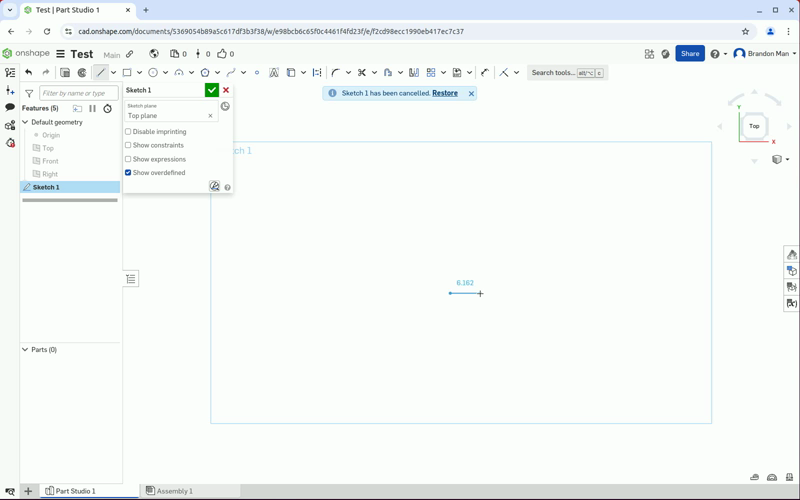
mouse_move(471, 293)
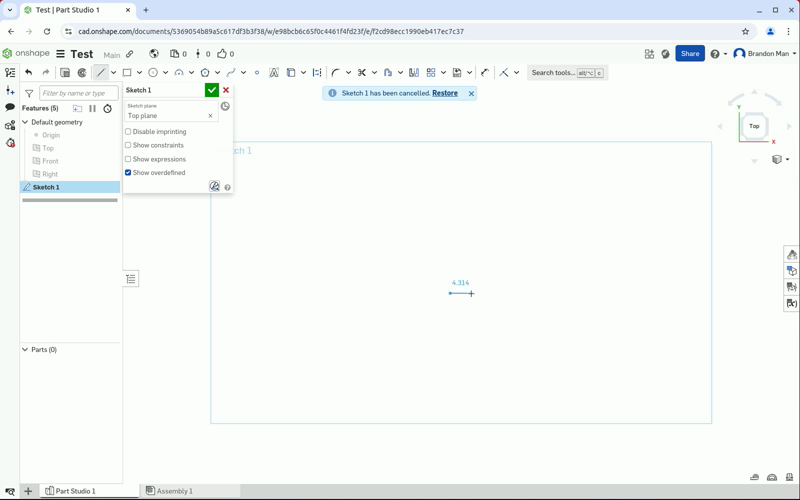
click(471, 293)
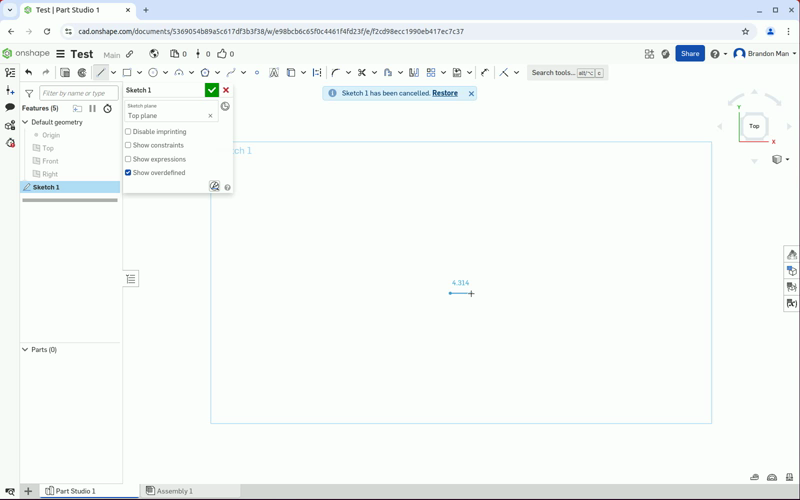
key_up(shift)
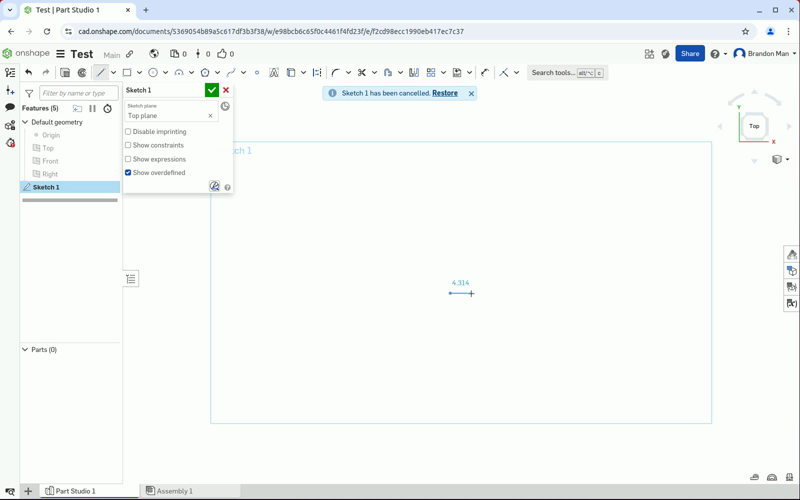
key_down(shift)
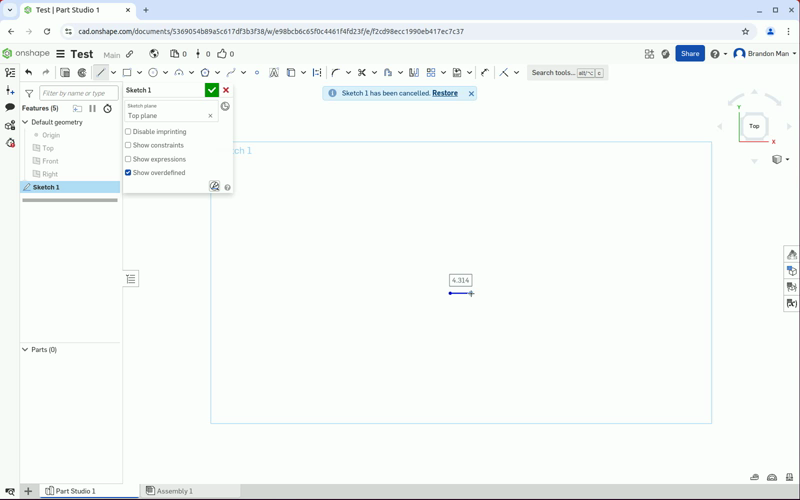
mouse_move(501, 293)
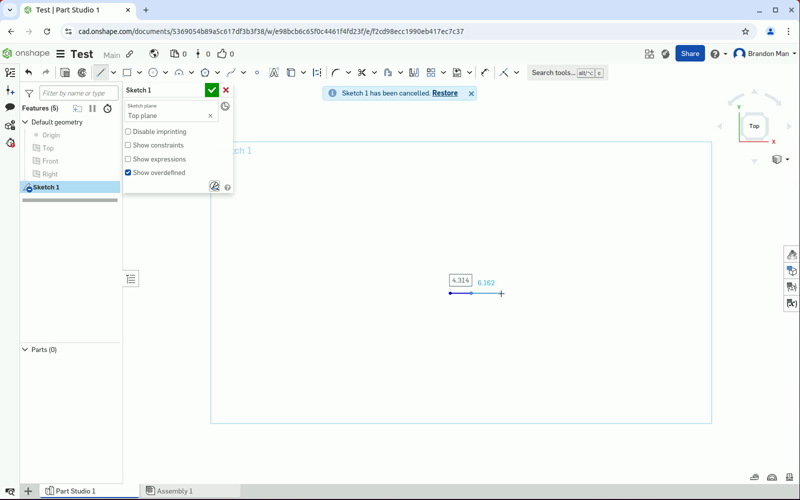
mouse_move(471, 272)
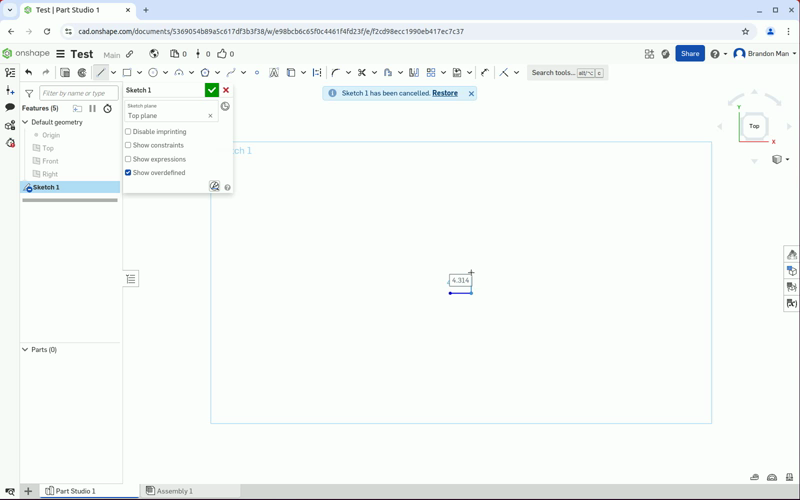
click(471, 272)
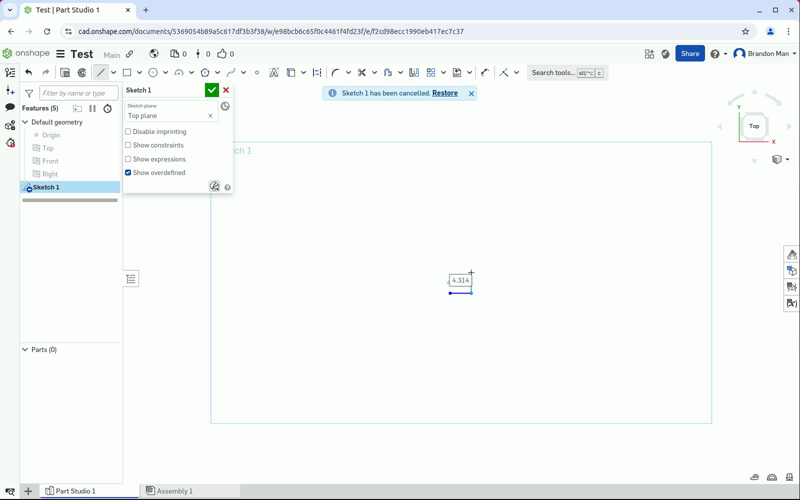
key_up(shift)
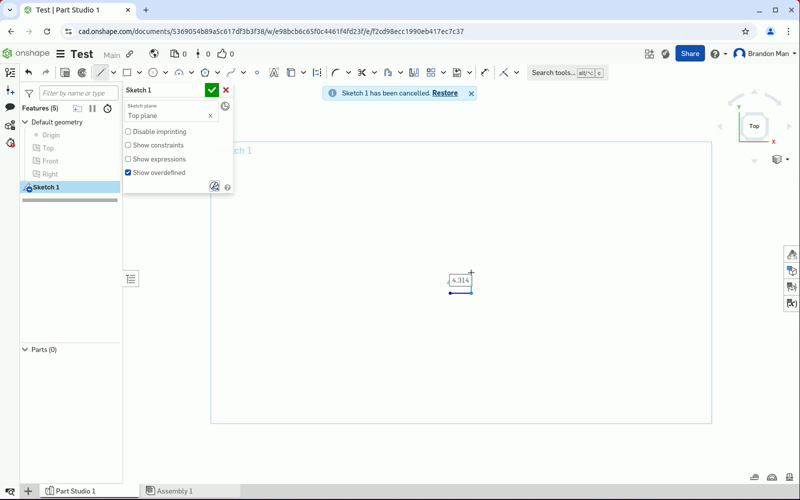
key_down(shift)
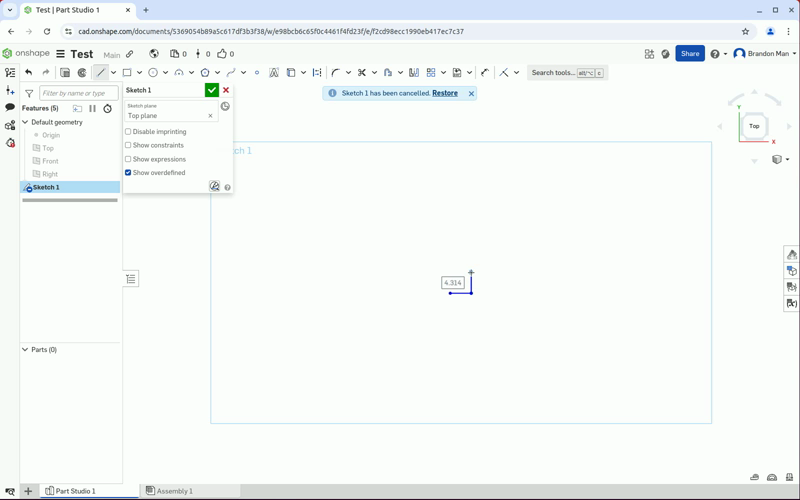
mouse_move(501, 272)
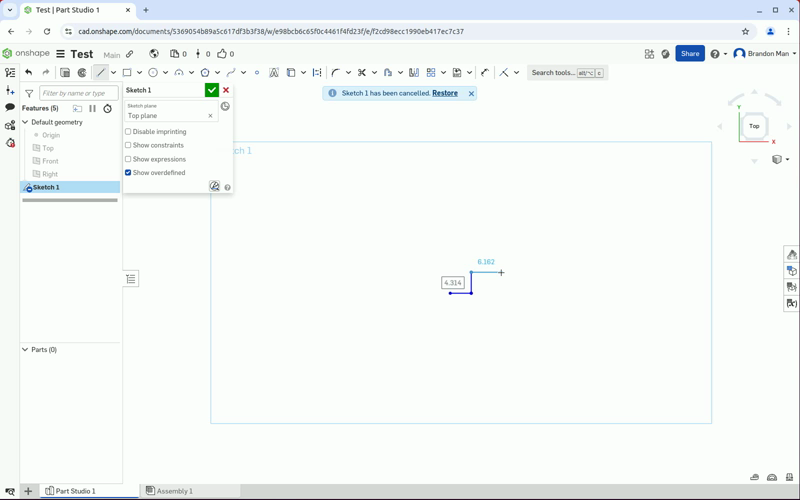
mouse_move(450, 272)
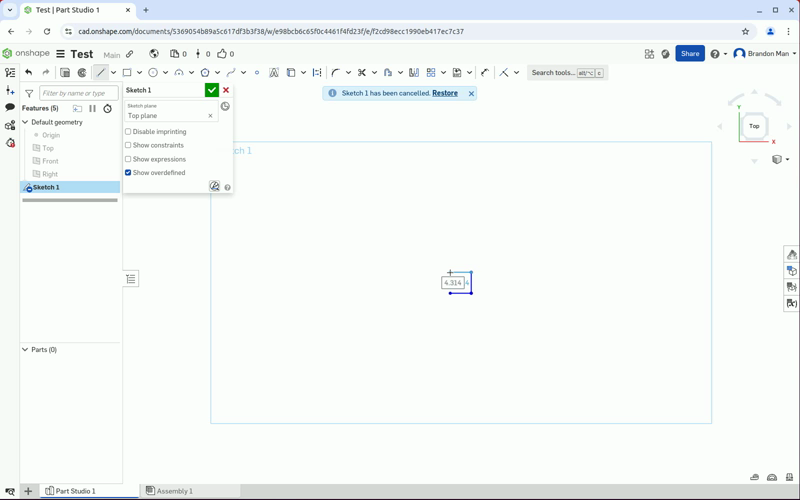
click(450, 272)
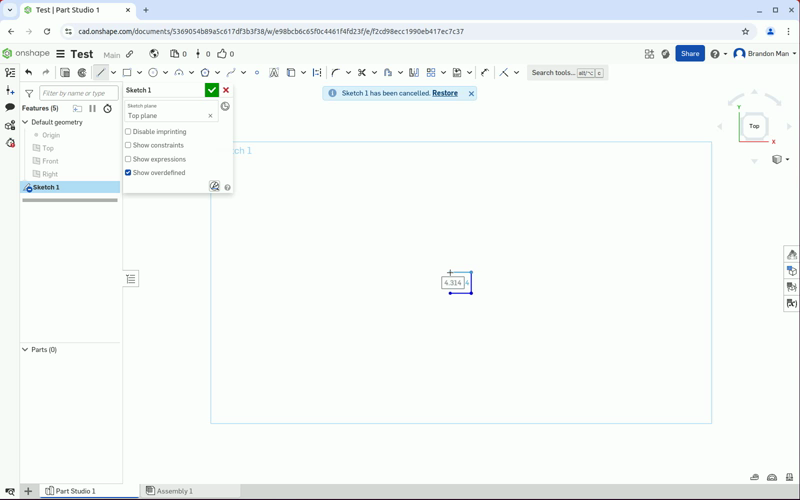
key_up(shift)
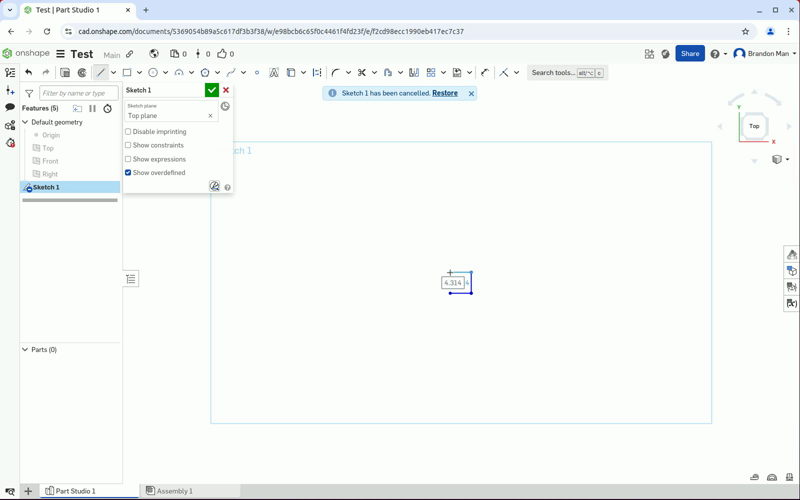
mouse_move(480, 272)
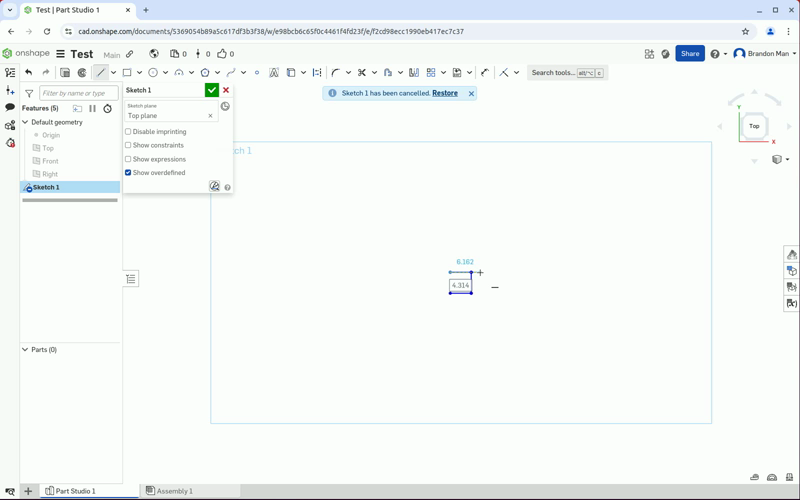
key_down(shift)
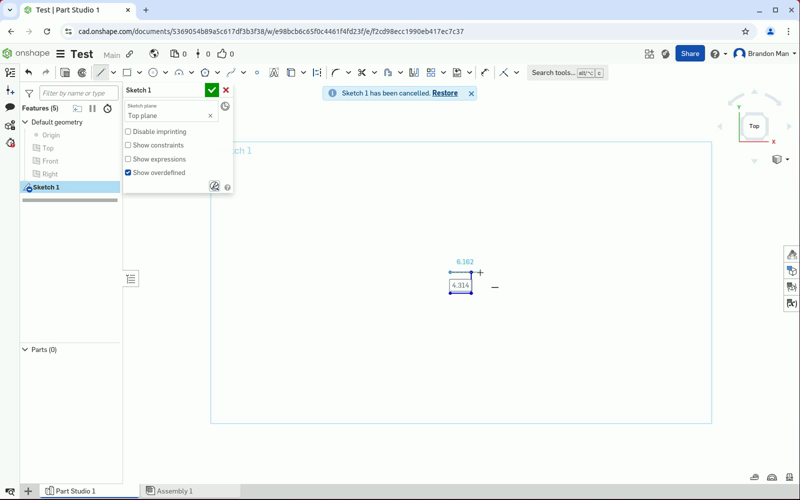
mouse_move(450, 293)
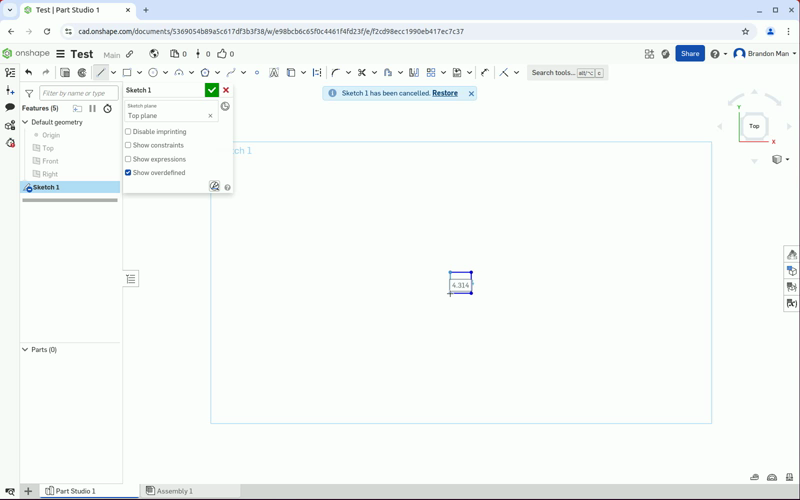
key_up(shift)
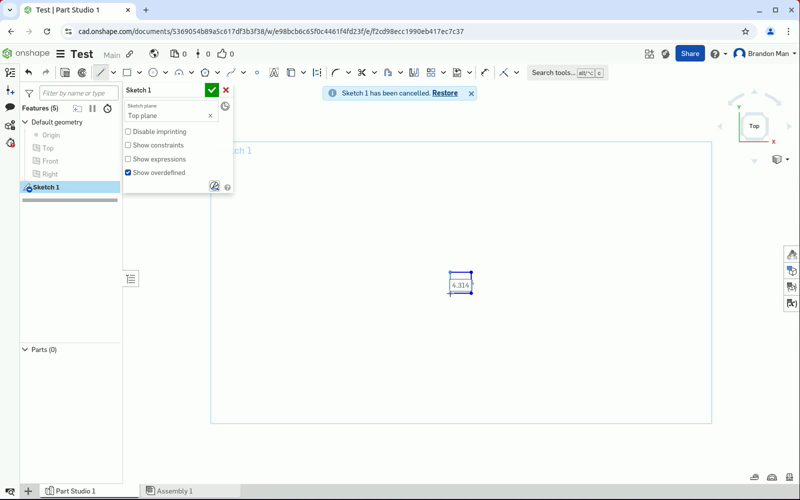
click(450, 293)
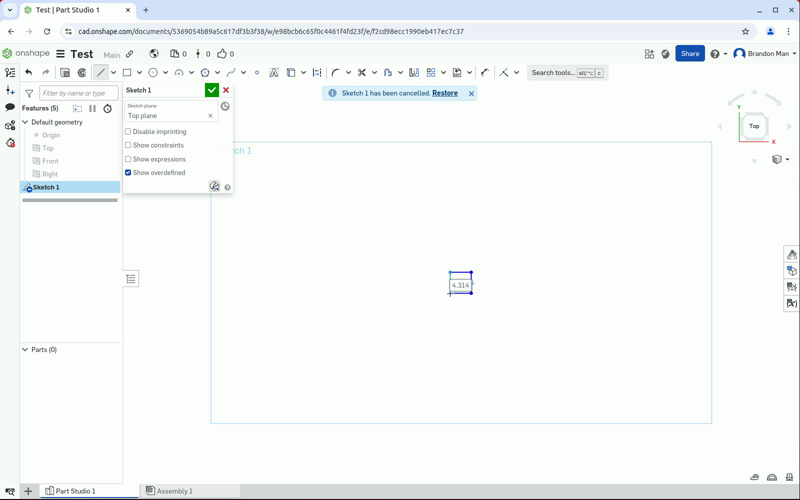
key(esc)
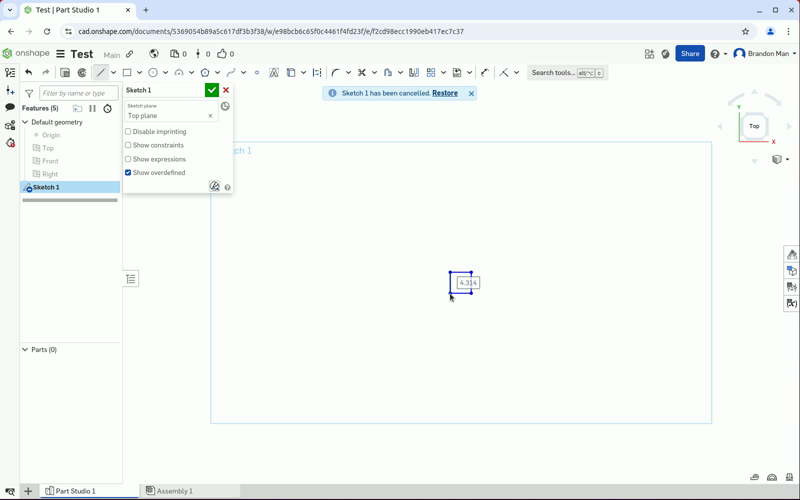
mouse_move(451, 286)
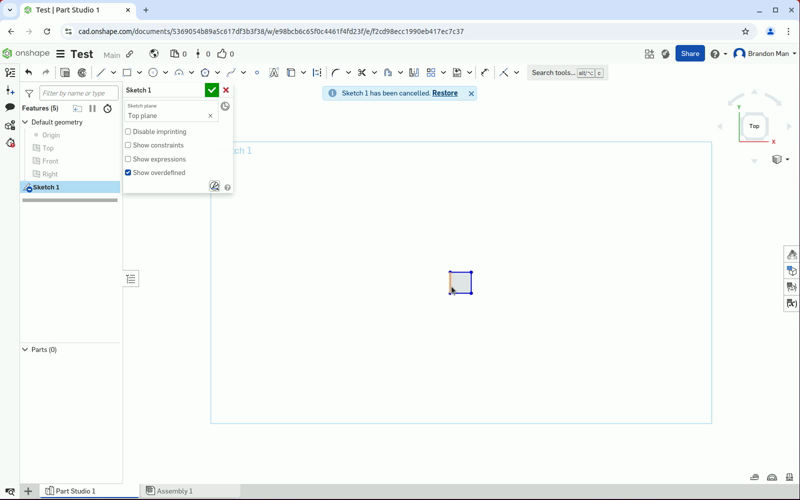
scroll(6)
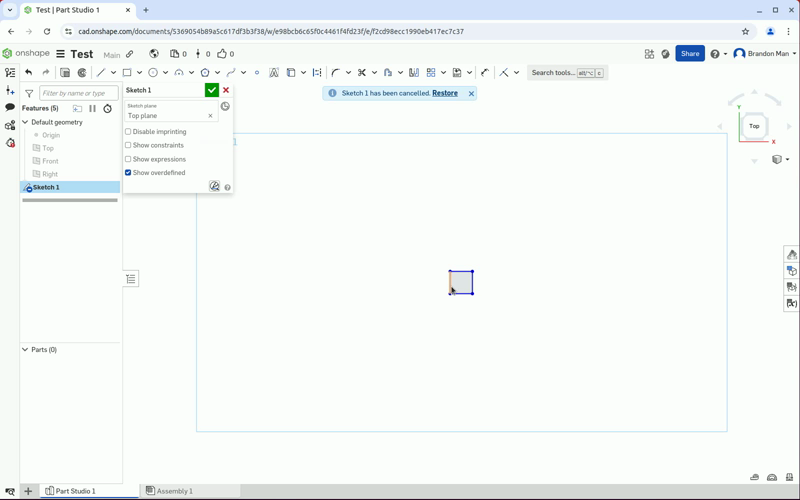
scroll(6)
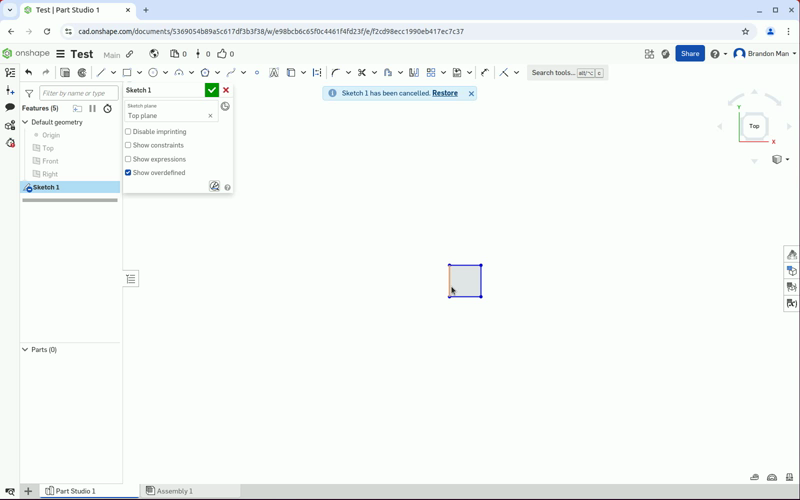
scroll(6)
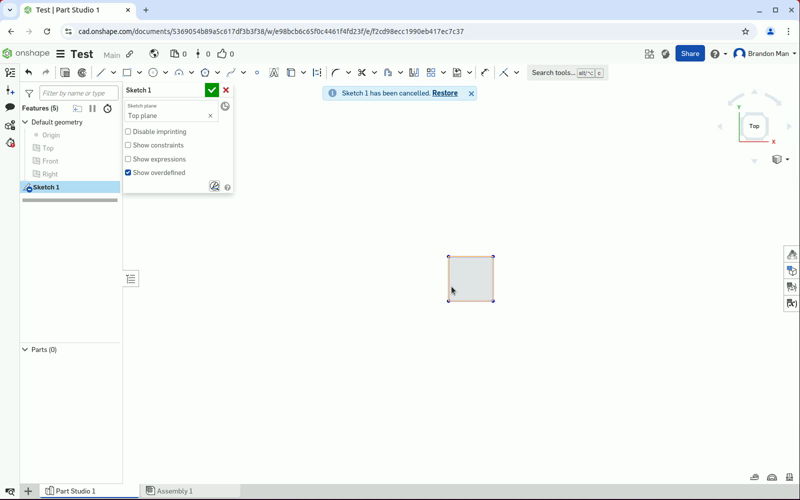
scroll(6)
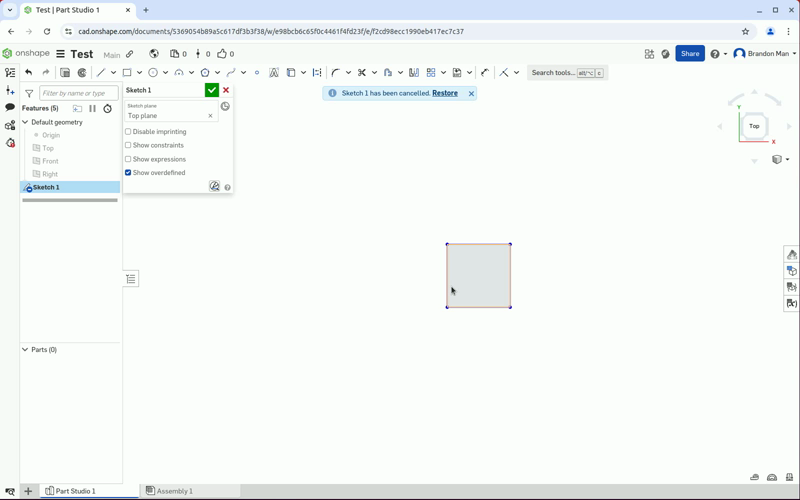
scroll(6)
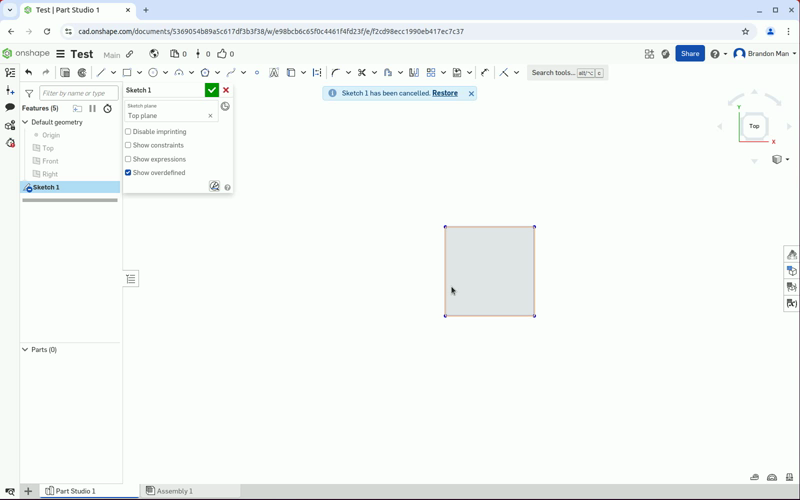
scroll(6)
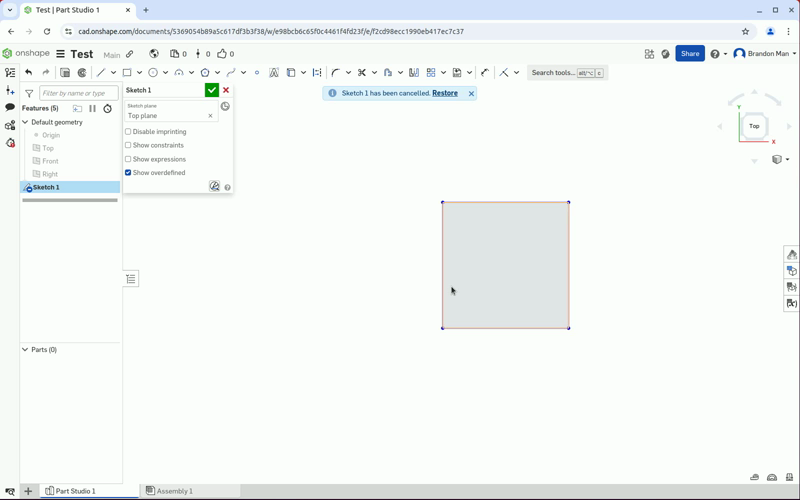
scroll(6)
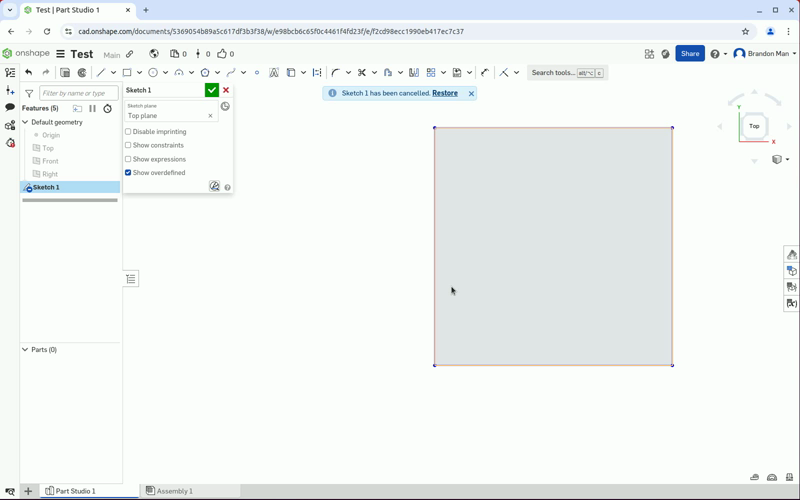
click(451, 286)
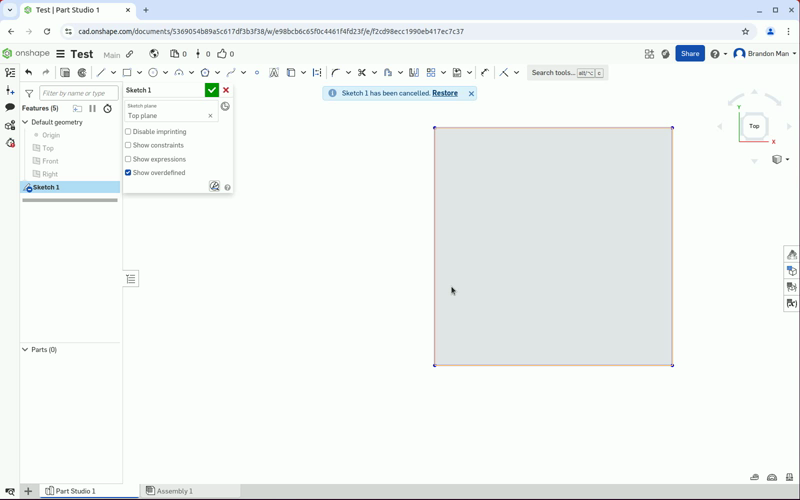
scroll(-6)
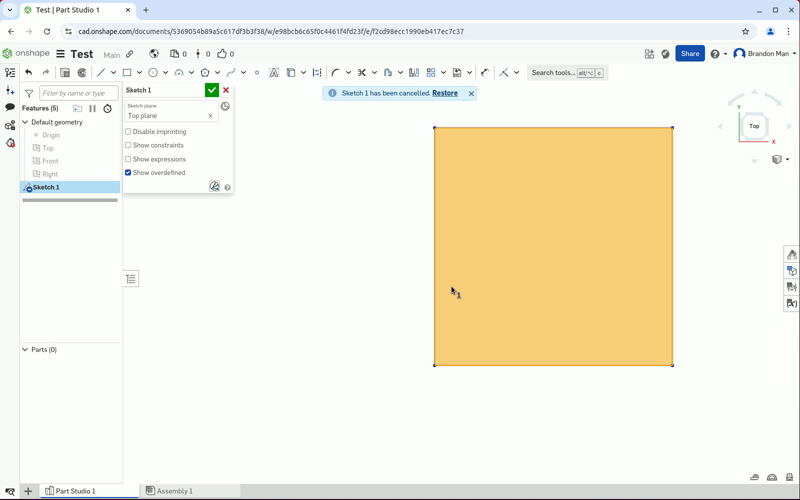
scroll(-6)
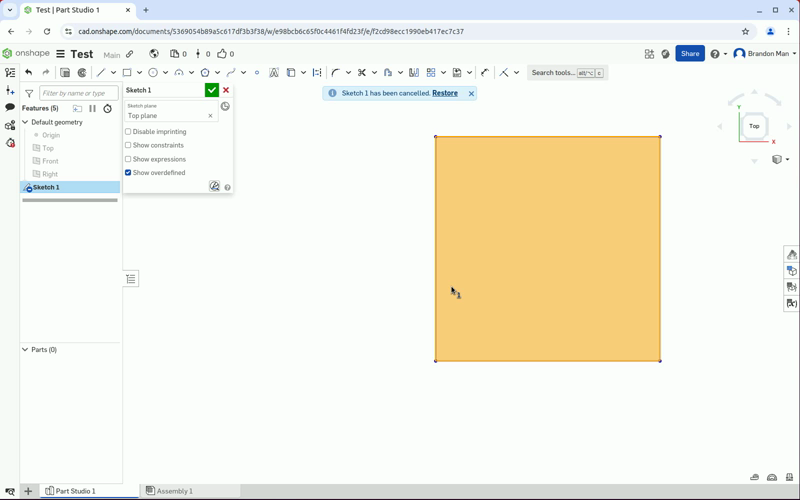
scroll(-6)
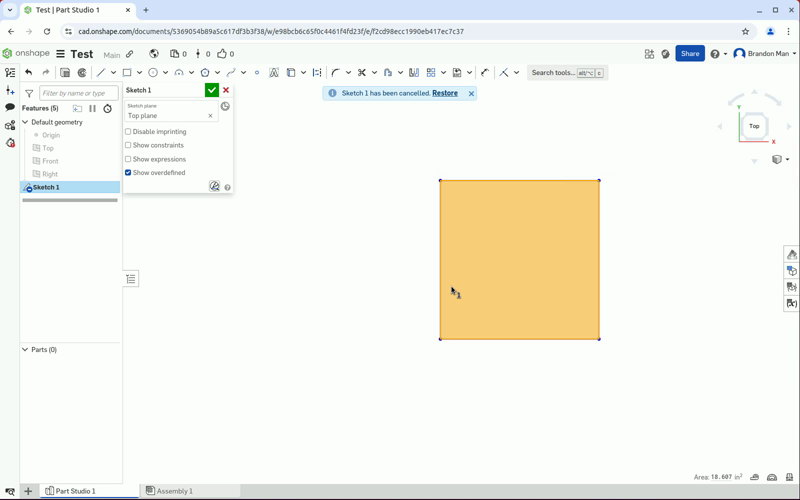
scroll(-6)
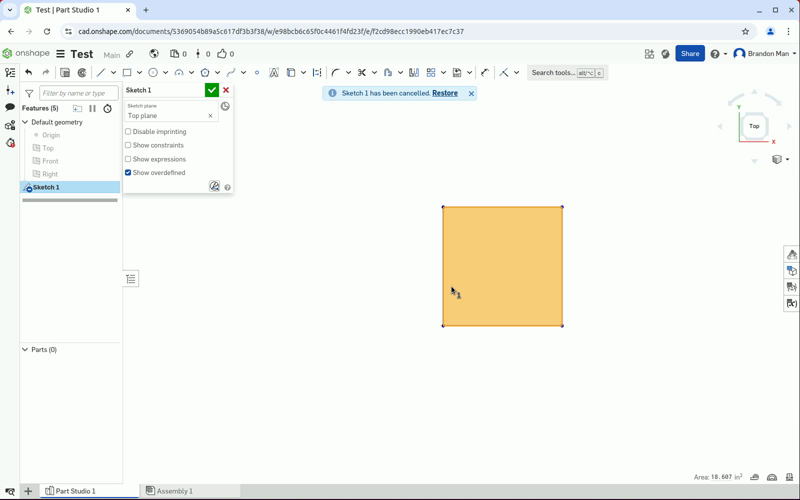
scroll(-6)
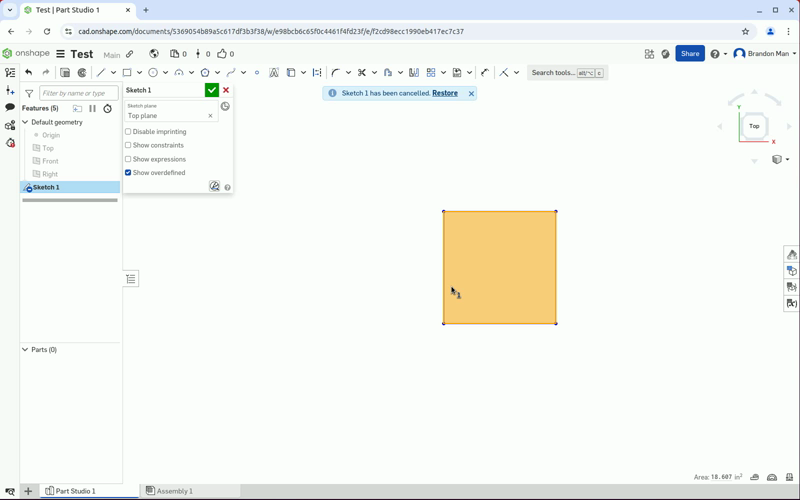
scroll(-6)
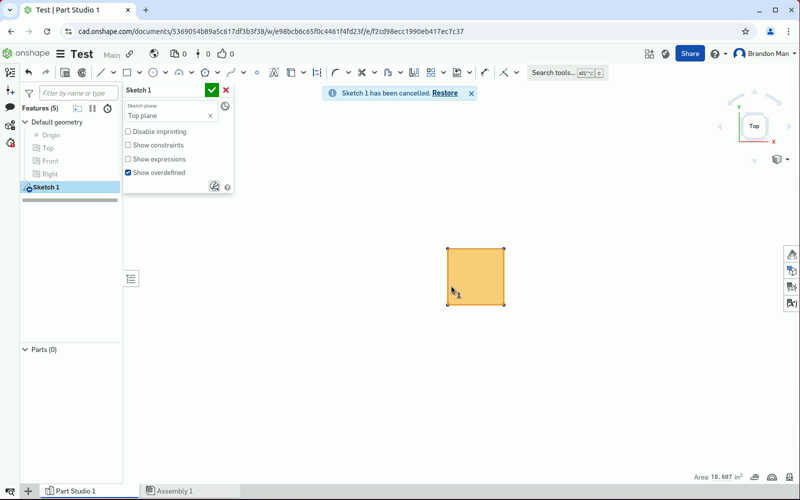
scroll(-6)
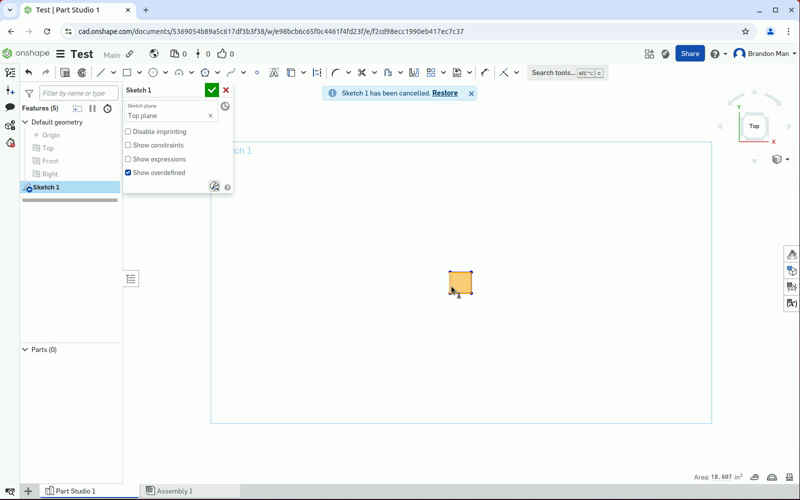
mouse_move(73, 352)
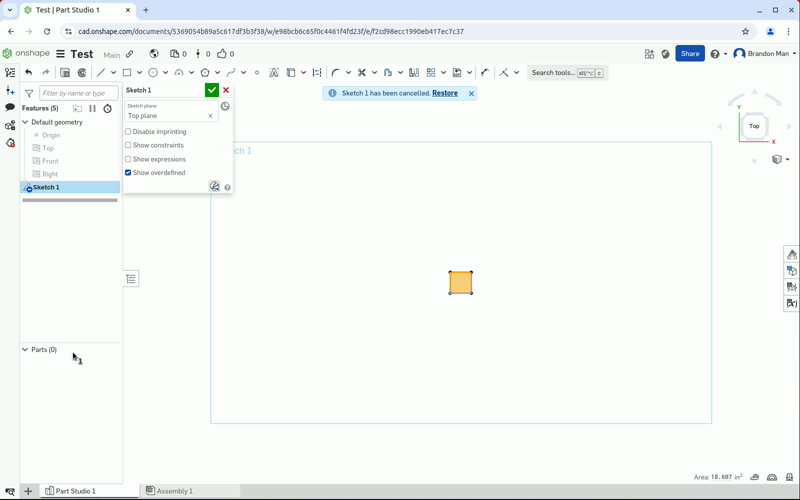
key(shift+y)
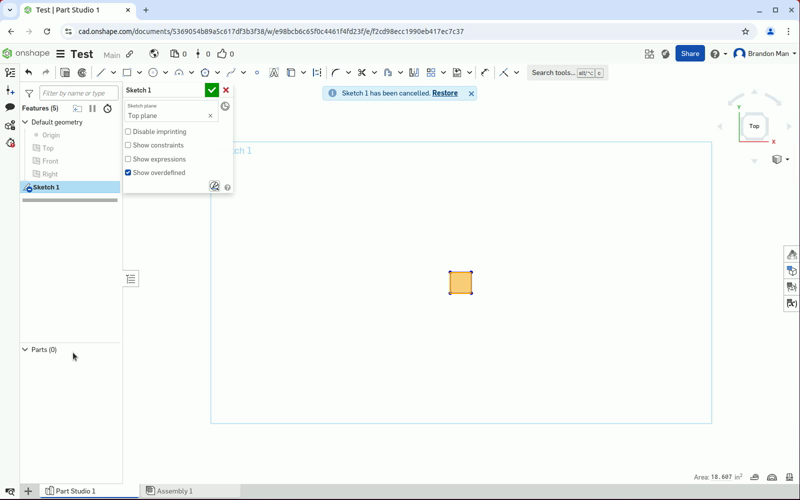
key(shift+e)
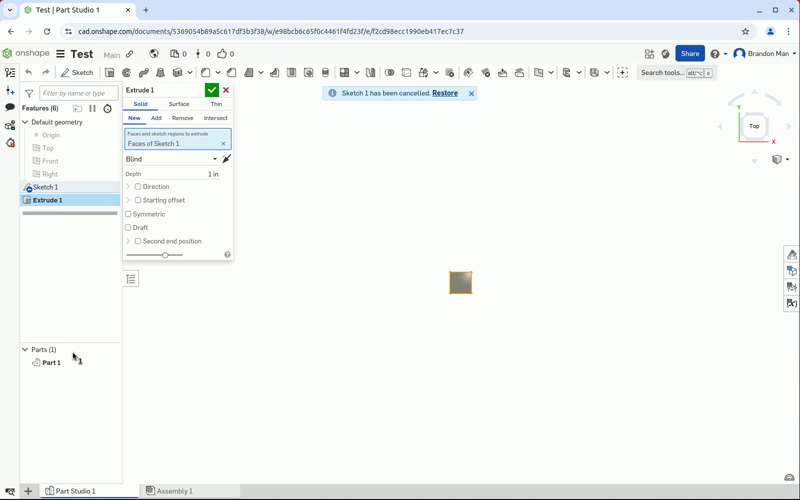
mouse_move(143, 106)
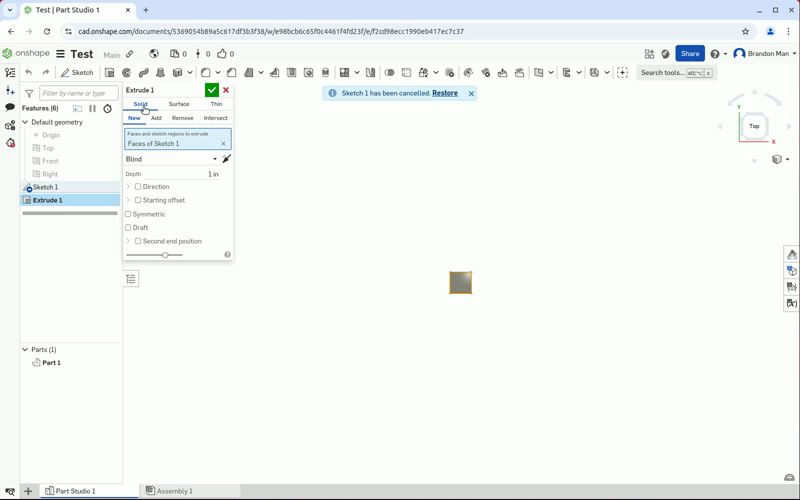
click(143, 106)
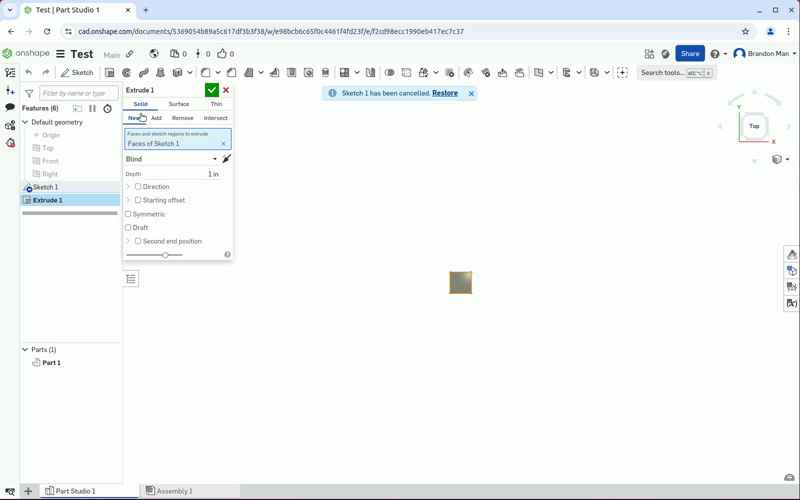
mouse_move(137, 120)
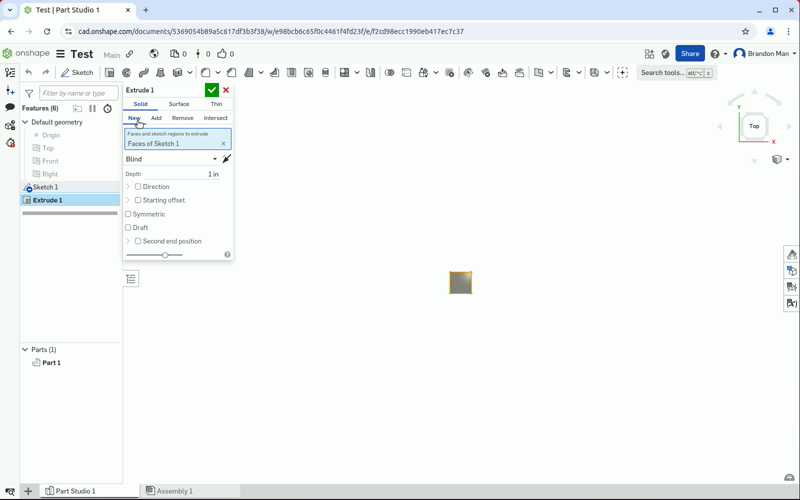
click(137, 120)
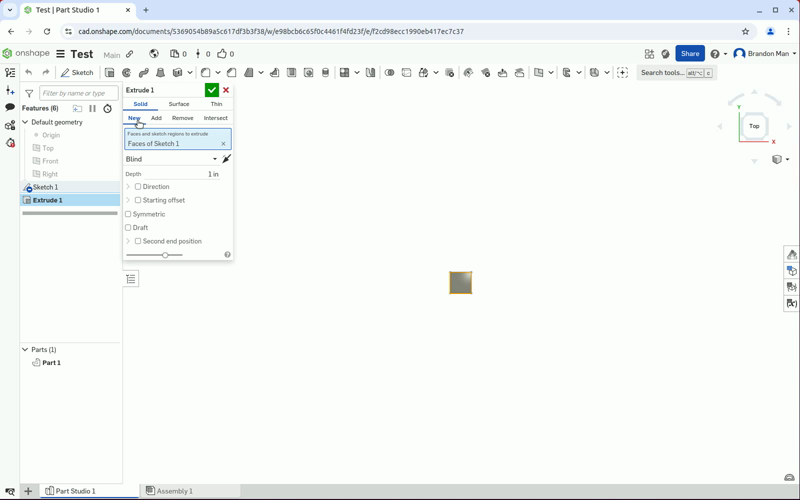
key(tab, 4)
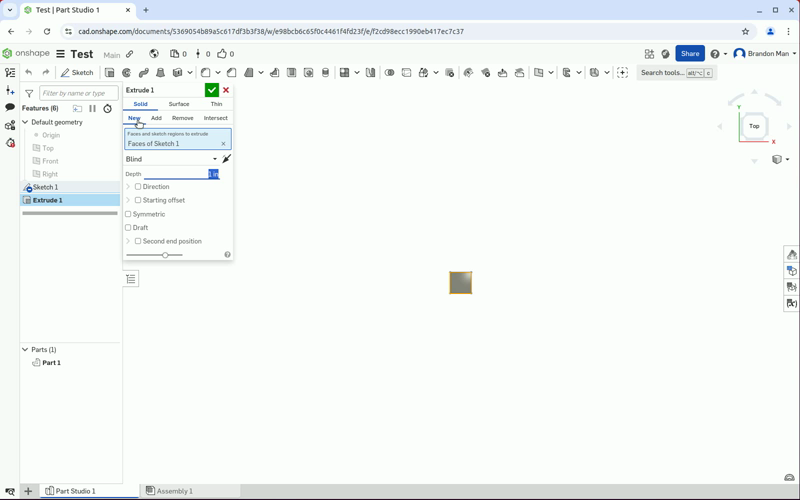
text(0.241)
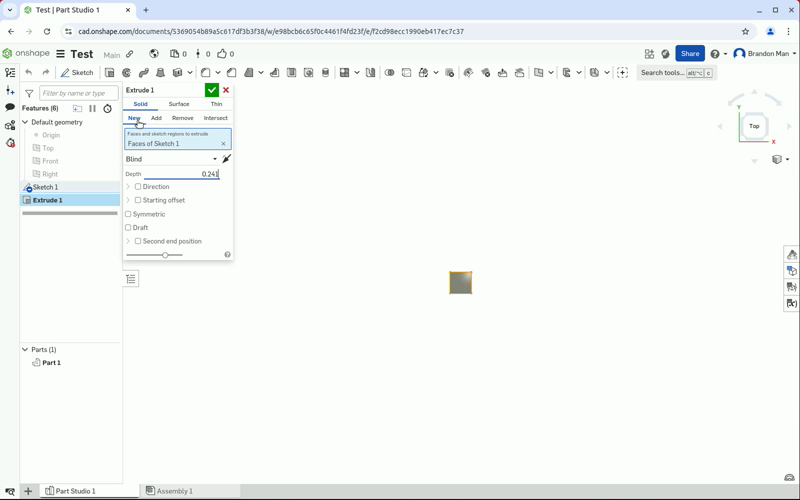
key(enter)
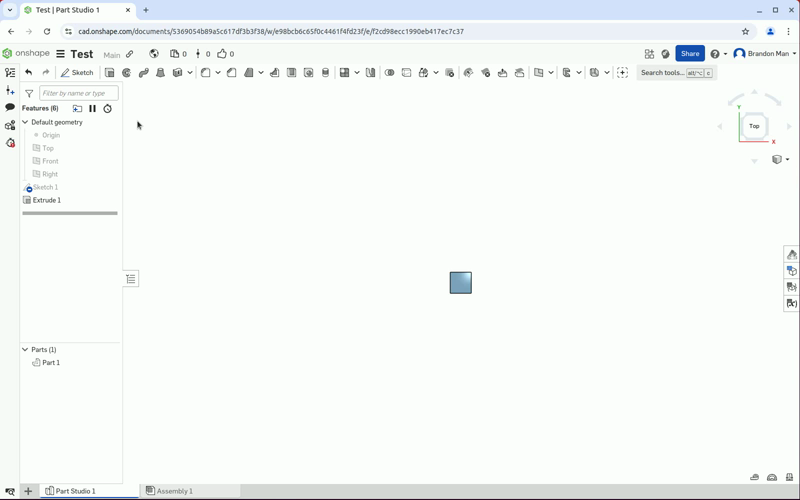
key(shift+h)
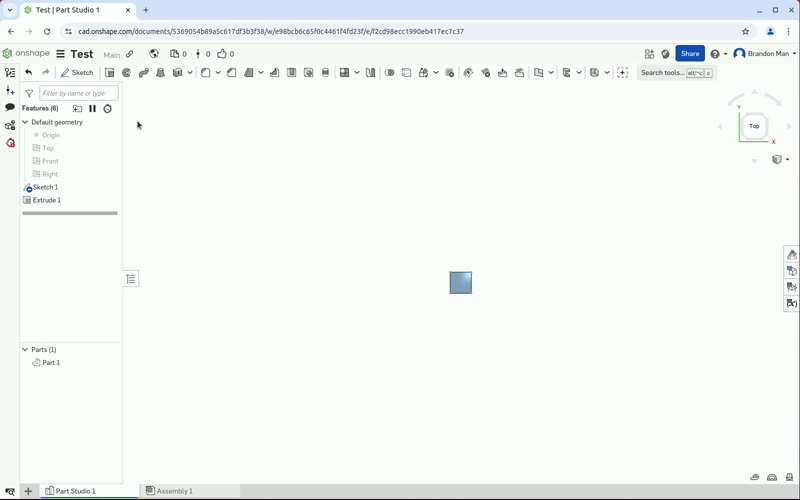
key(shift+h)
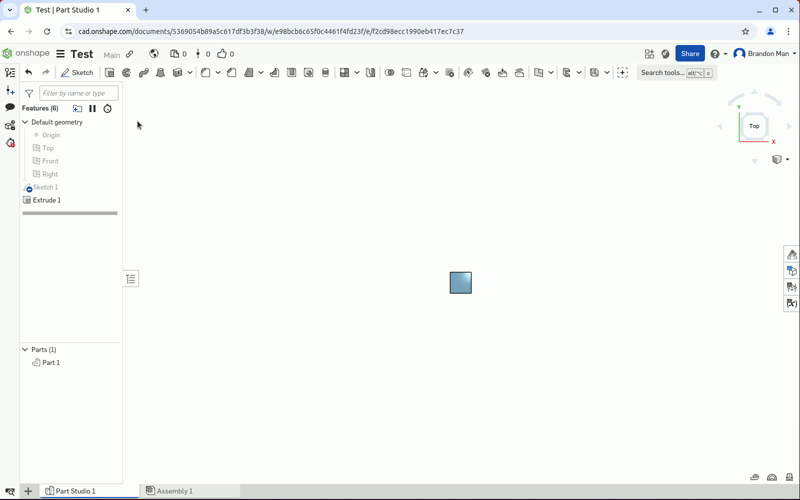
mouse_move(73, 189)
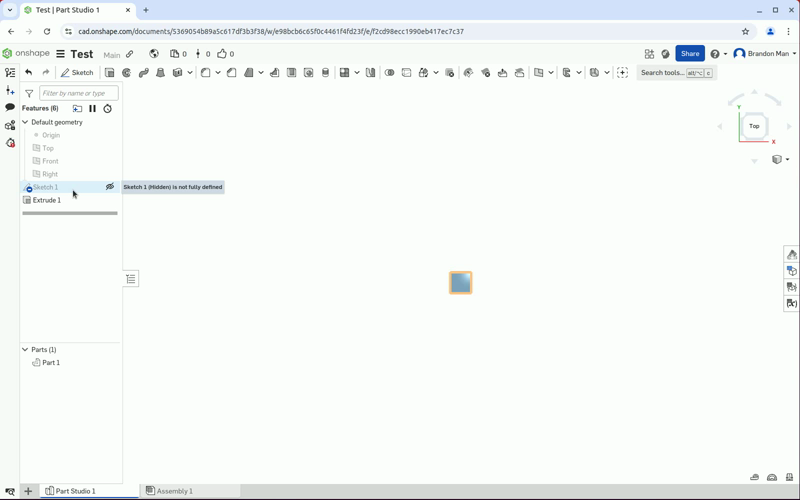
click(73, 189)
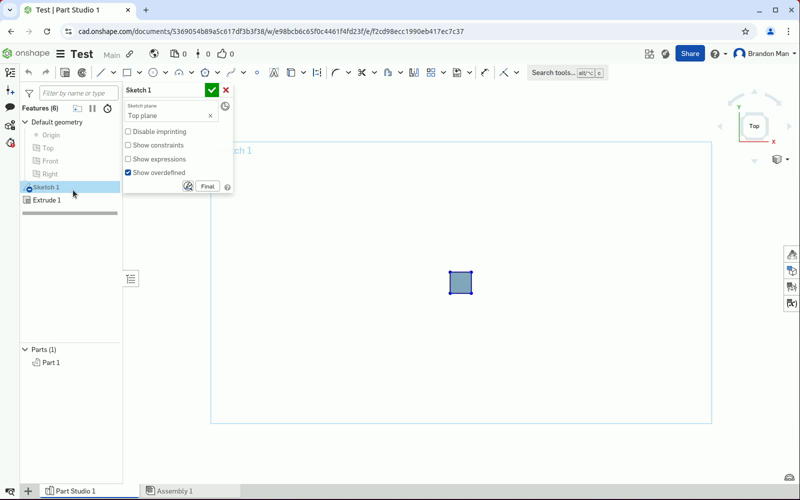
mouse_move(229, 92)
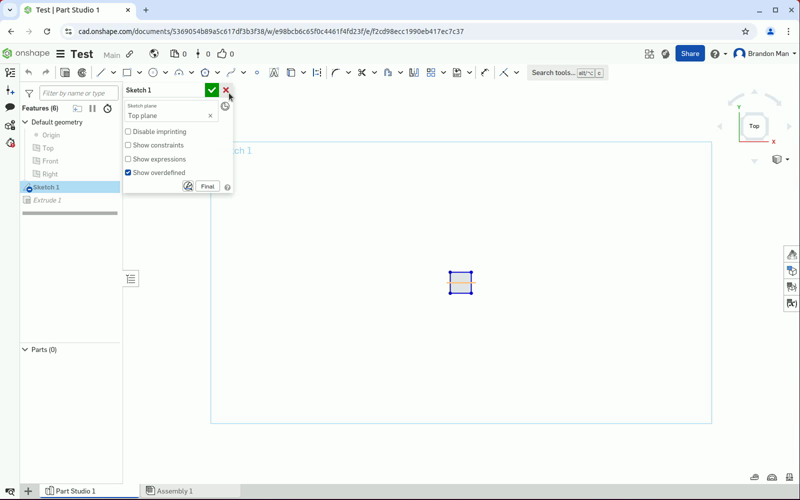
click(229, 92)
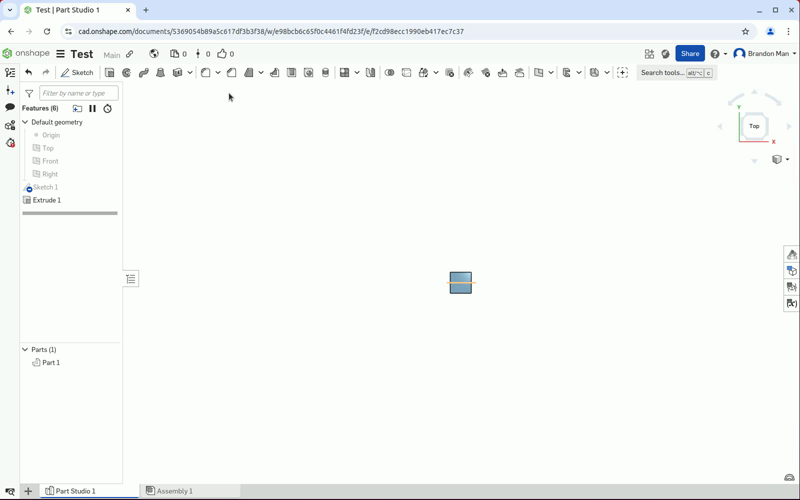
mouse_move(541, 75)
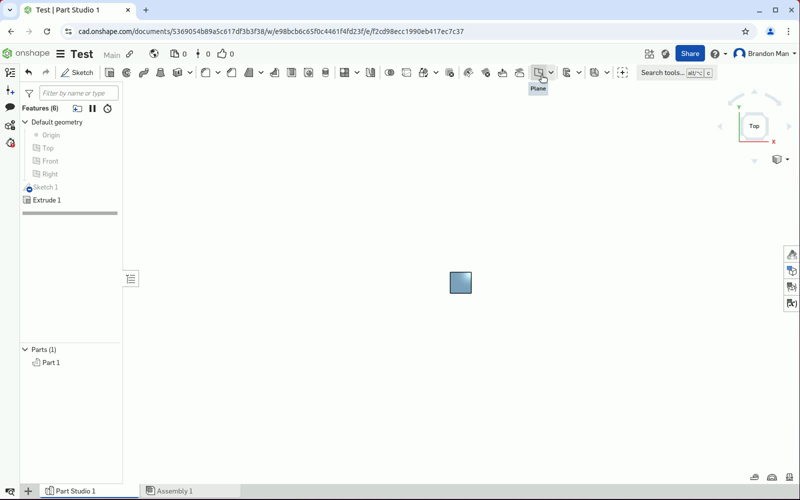
click(541, 75)
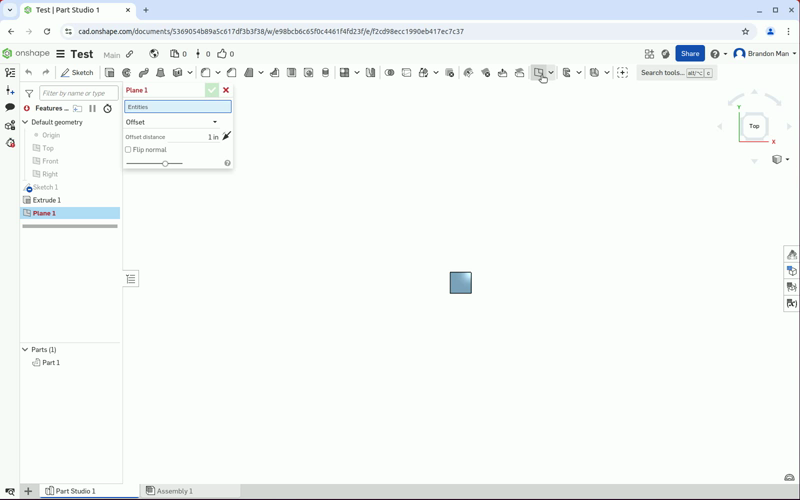
mouse_move(73, 150)
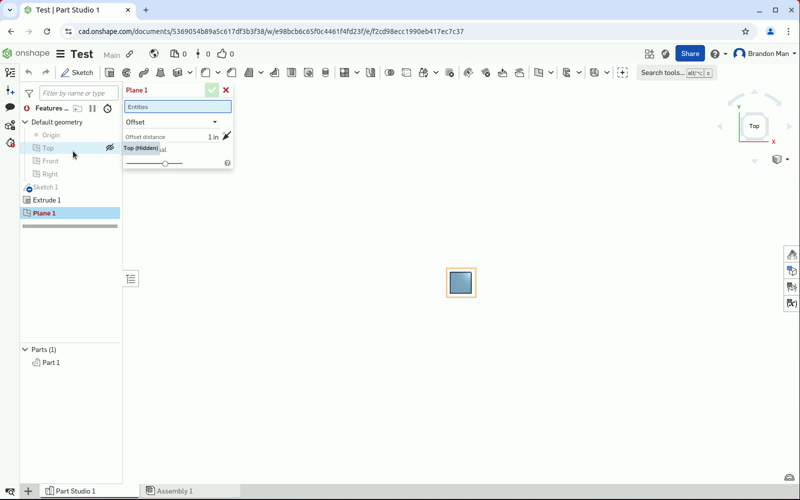
click(73, 150)
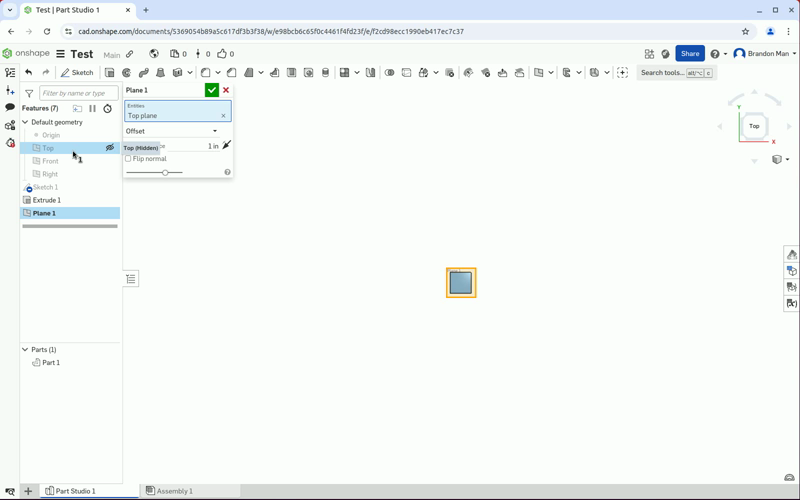
key(tab, 2)
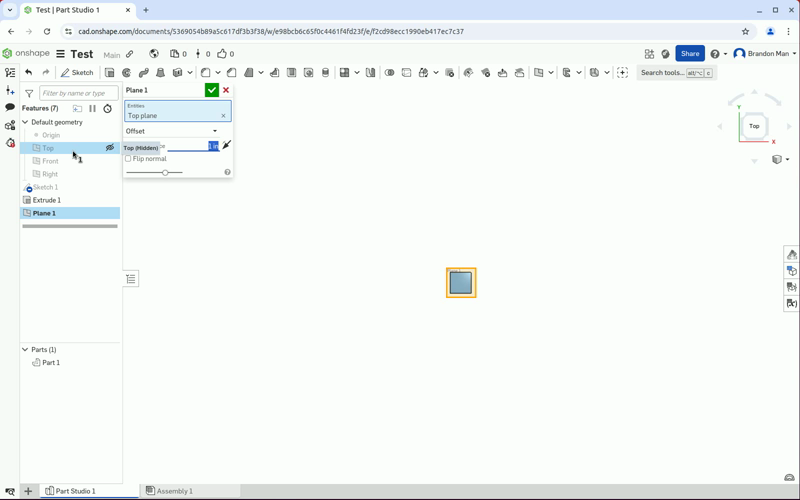
text(0.246)
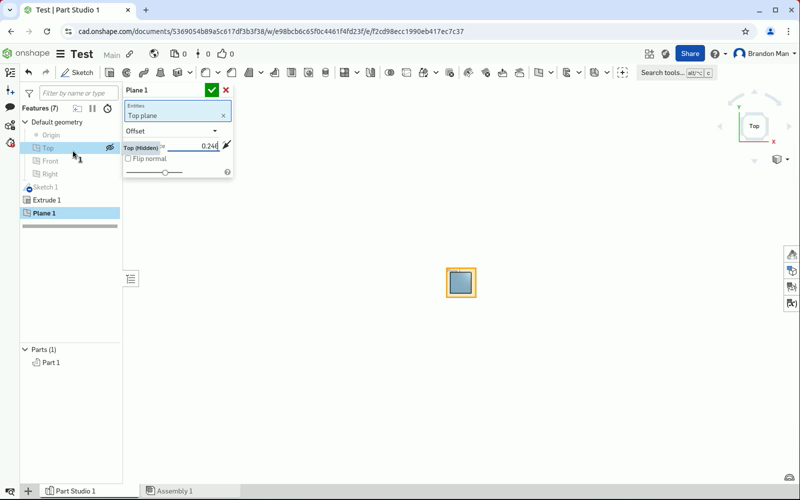
key(enter, 2)
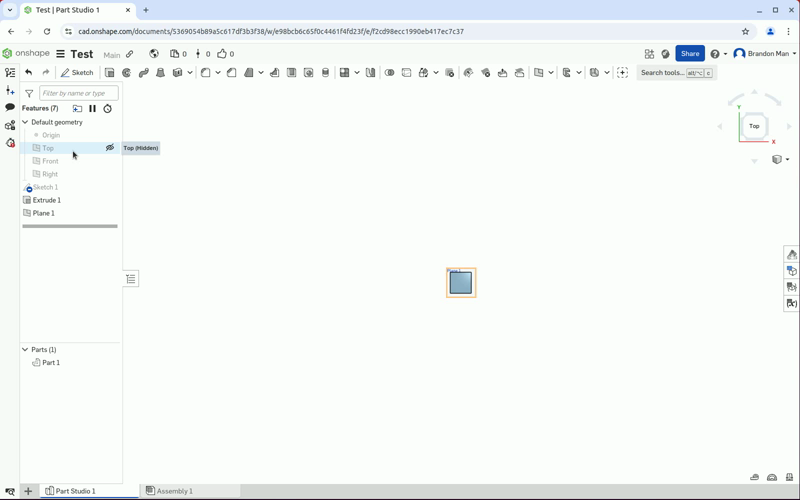
key(shift+s)
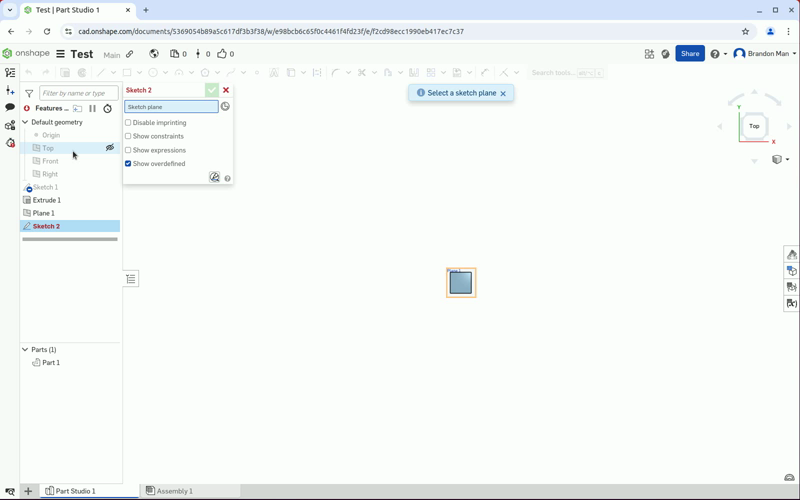
mouse_move(73, 215)
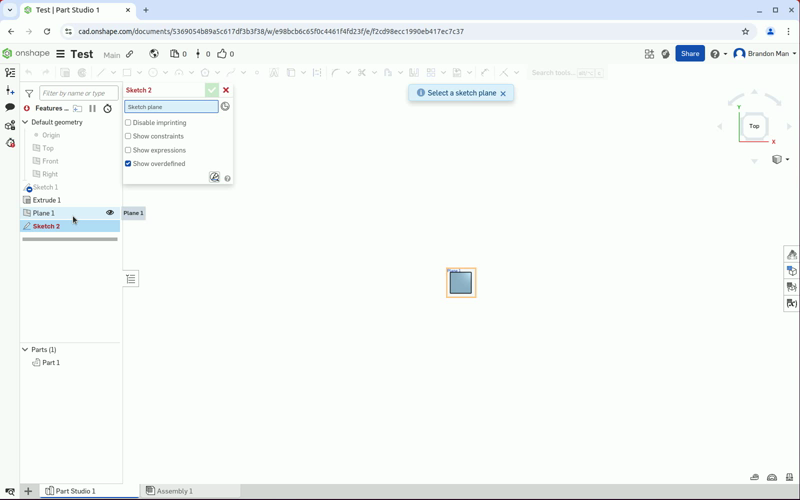
click(73, 215)
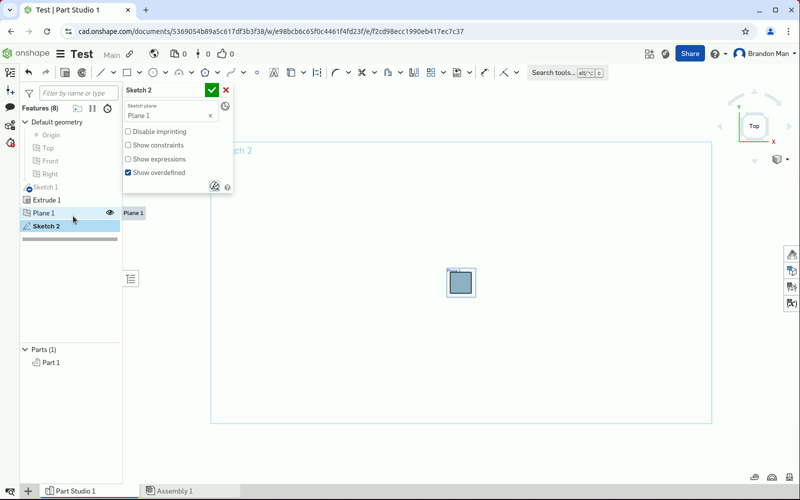
mouse_move(73, 352)
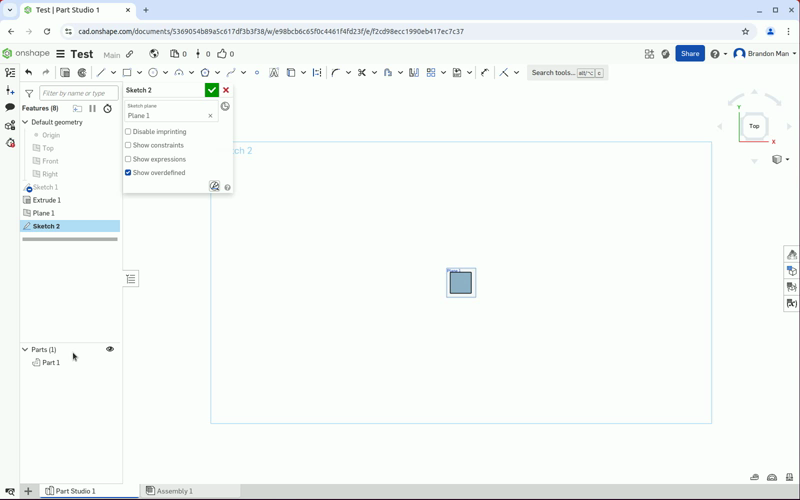
key(y)
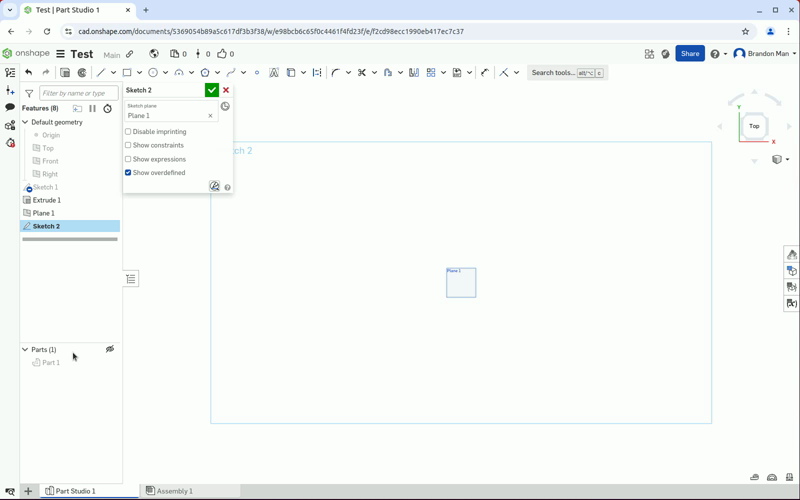
key(c)
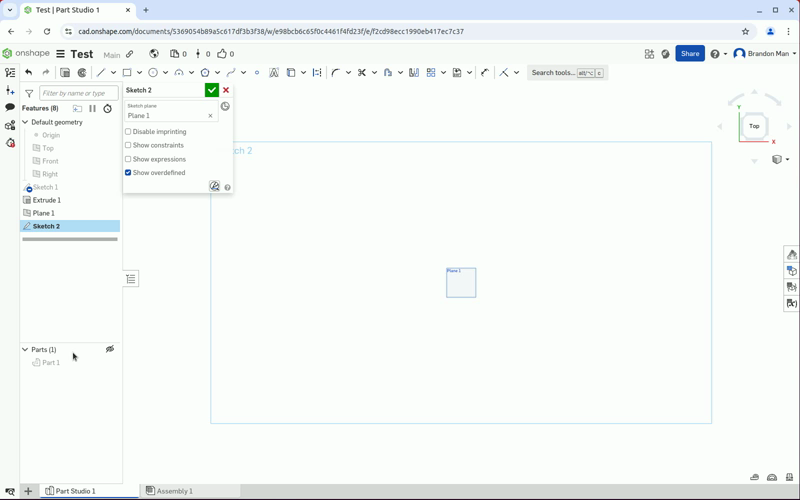
key_down(shift)
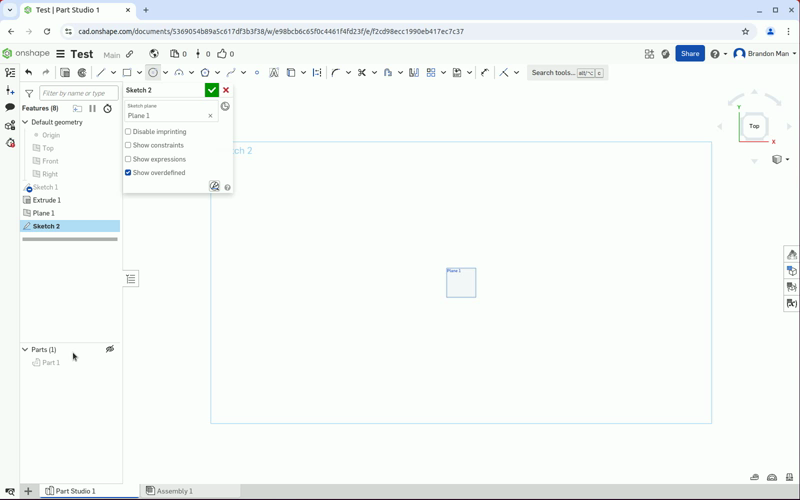
mouse_move(461, 282)
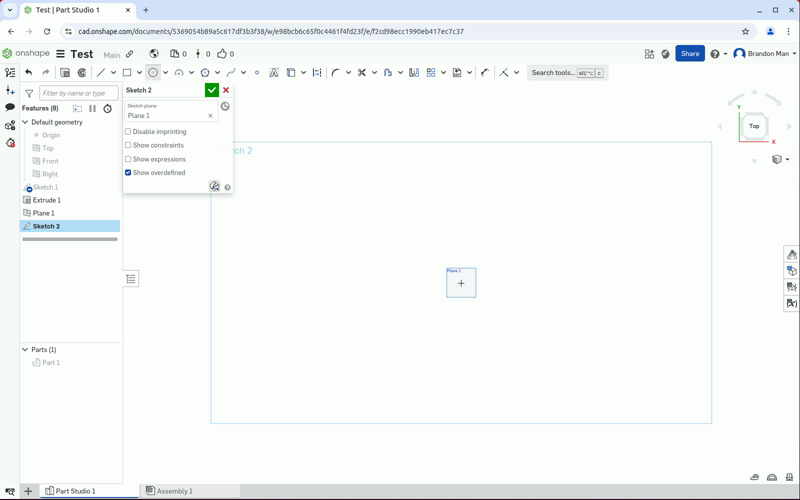
click(461, 282)
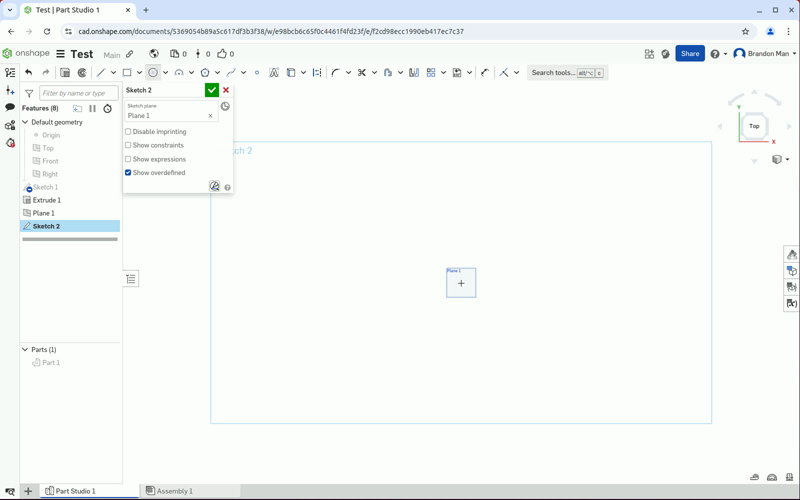
key_up(shift)
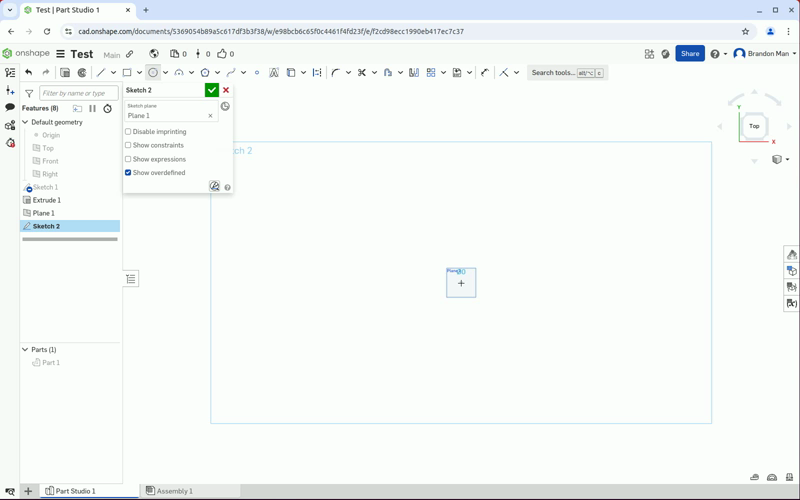
mouse_move(466, 282)
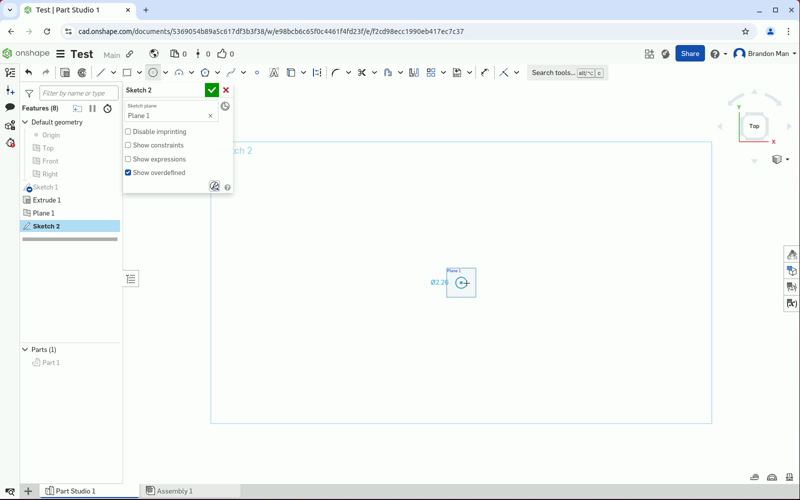
click(466, 282)
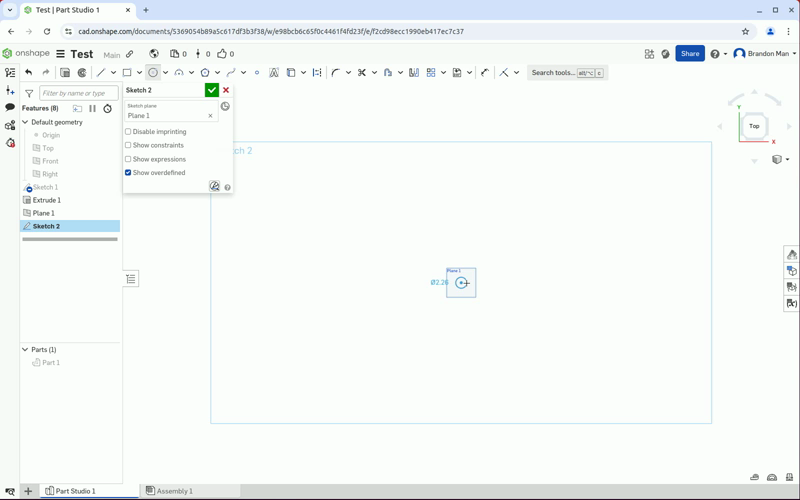
key(esc)
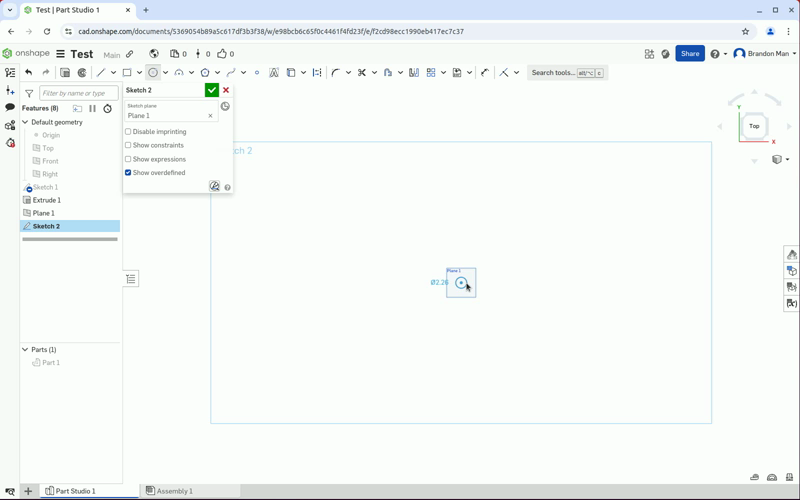
mouse_move(456, 282)
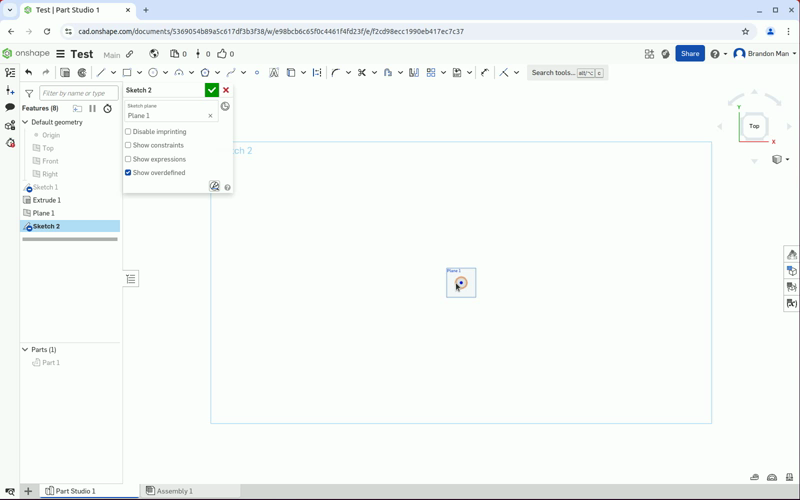
scroll(6)
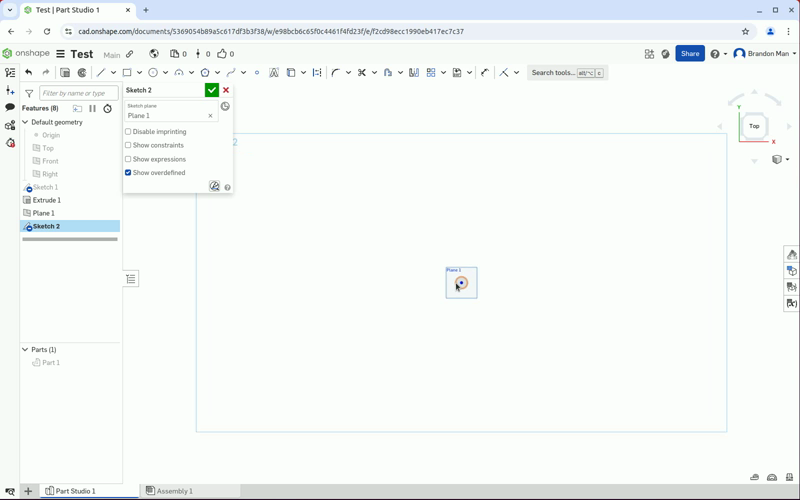
scroll(6)
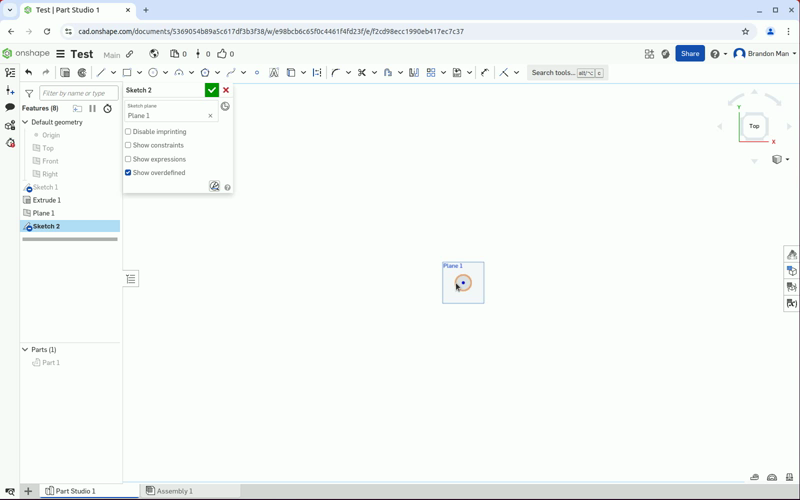
scroll(6)
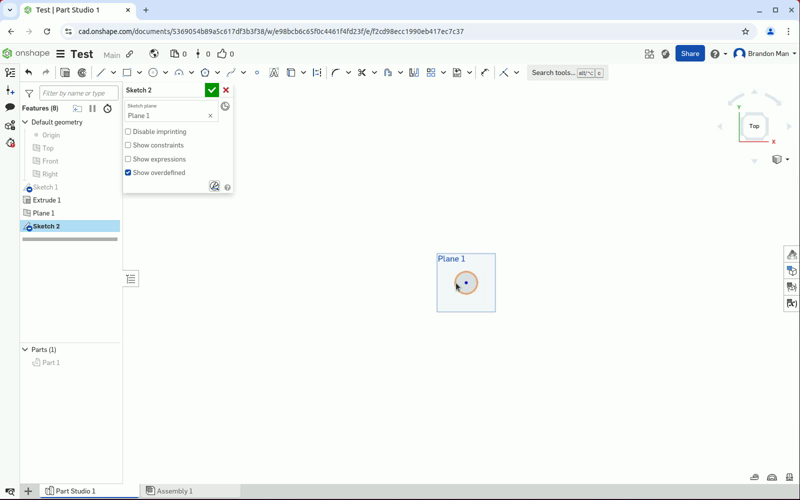
scroll(6)
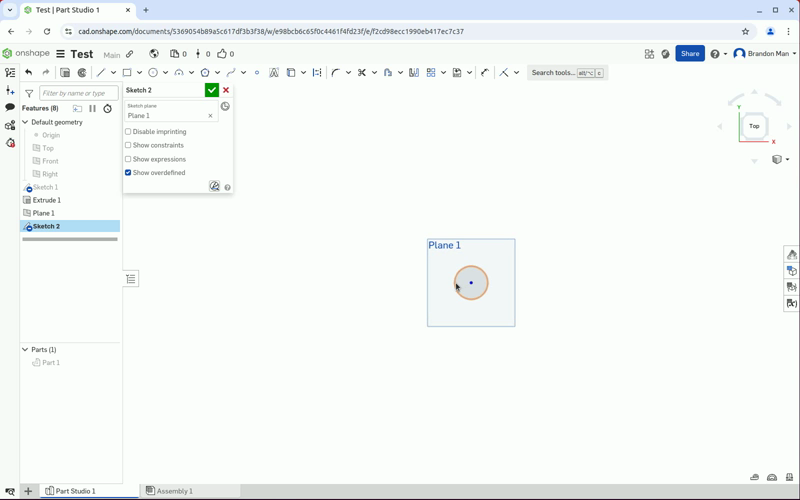
scroll(6)
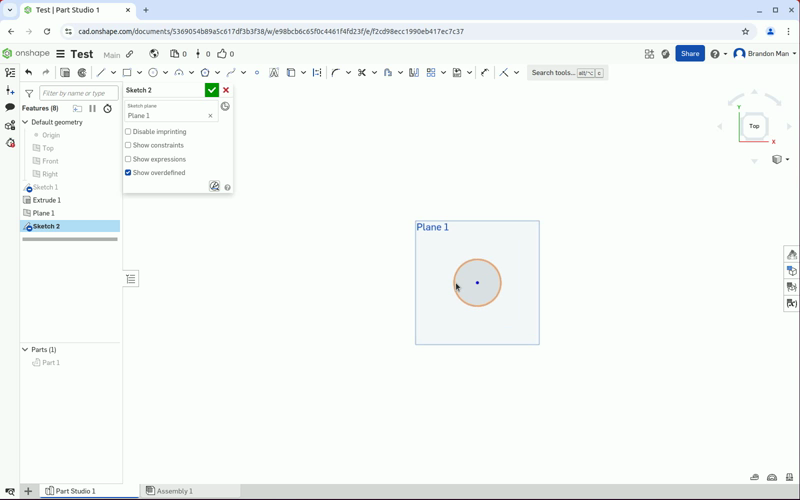
scroll(6)
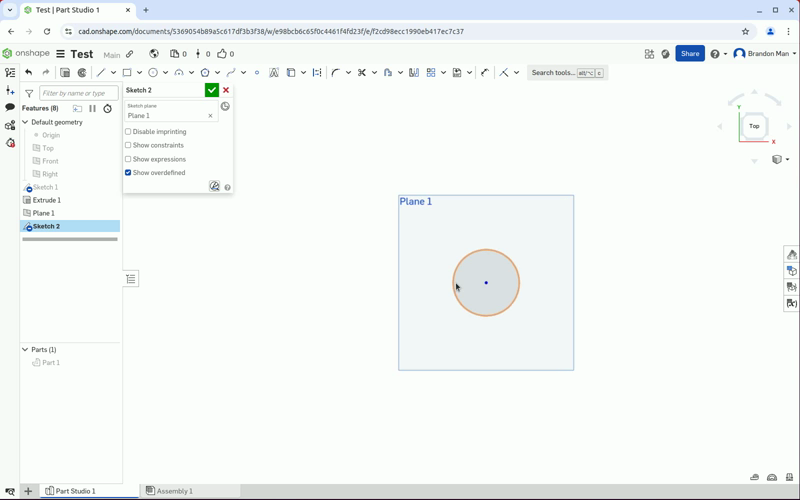
scroll(6)
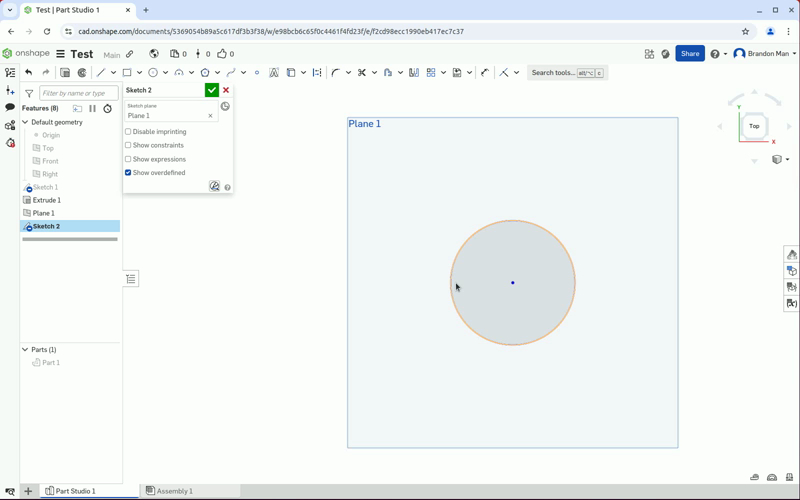
click(456, 282)
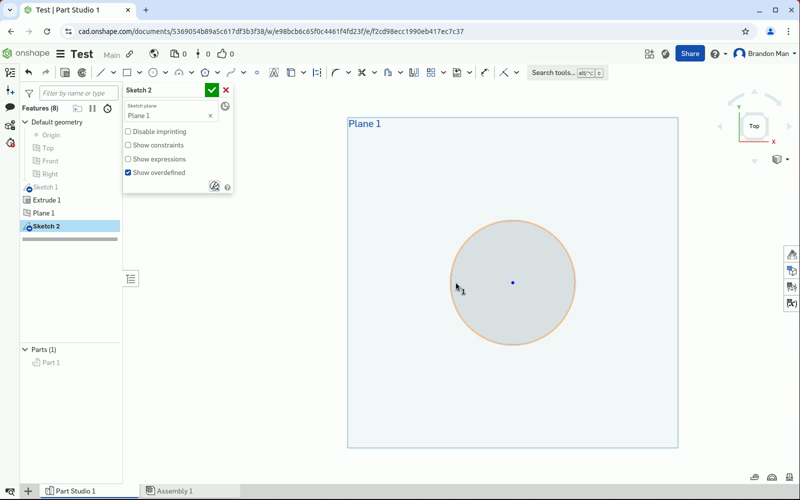
scroll(-6)
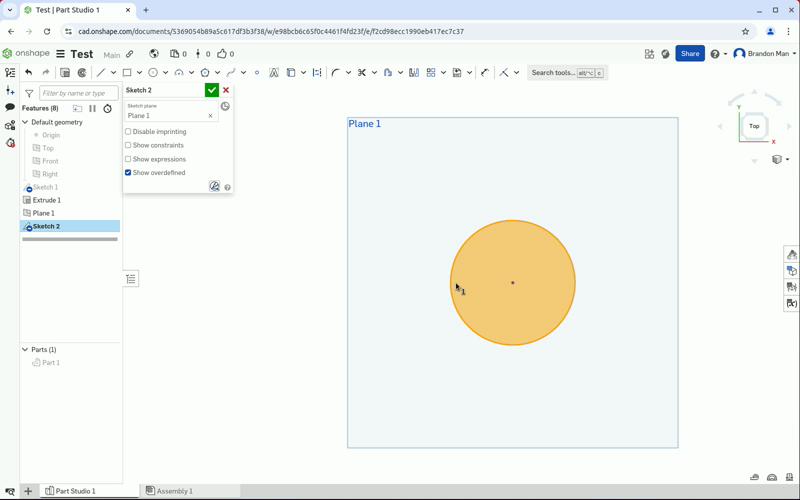
scroll(-6)
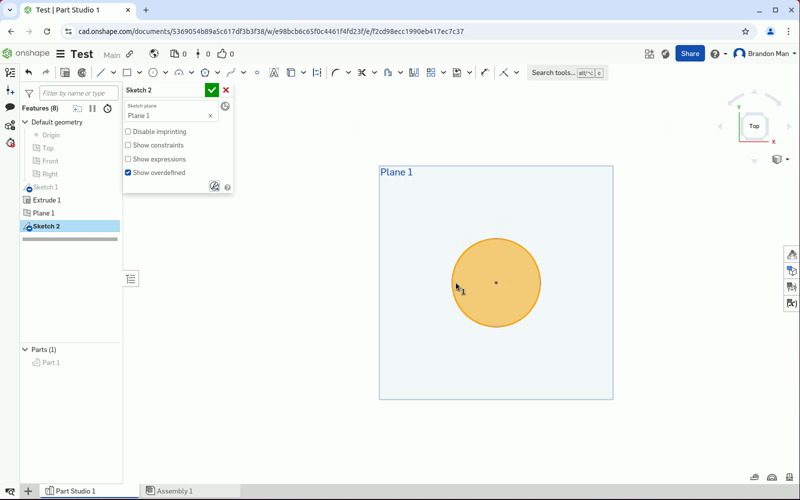
scroll(-6)
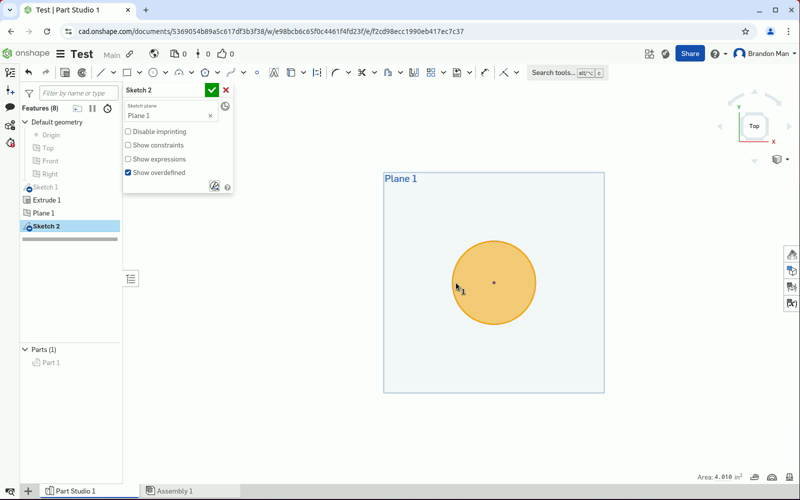
scroll(-6)
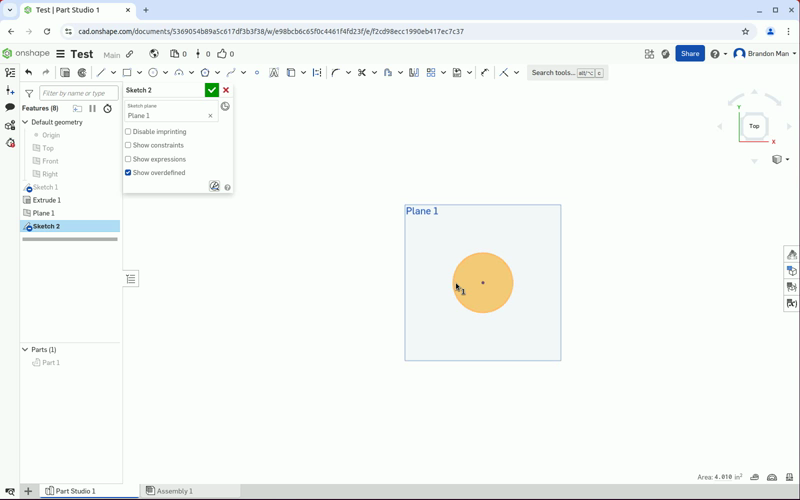
scroll(-6)
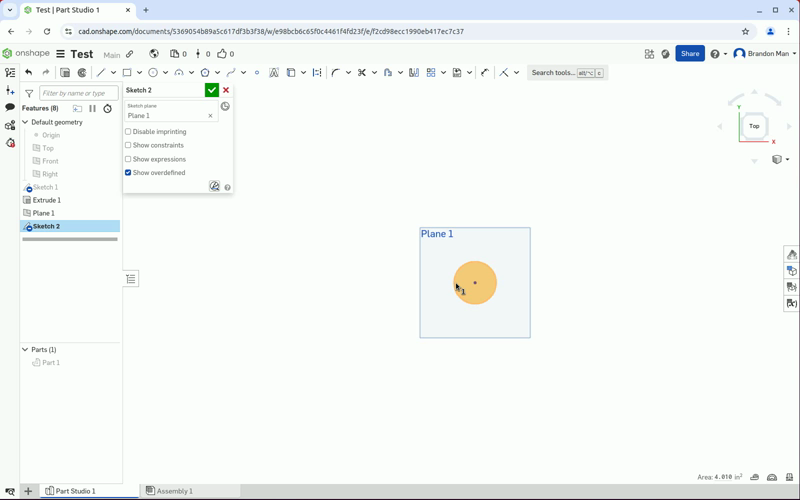
scroll(-6)
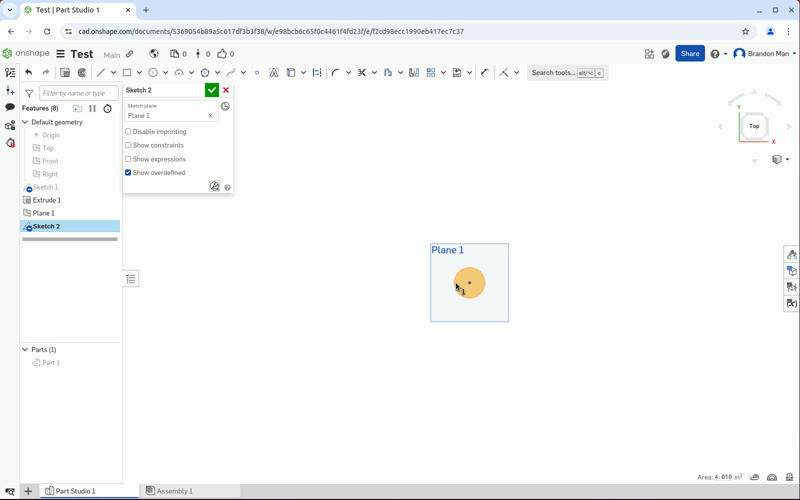
scroll(-6)
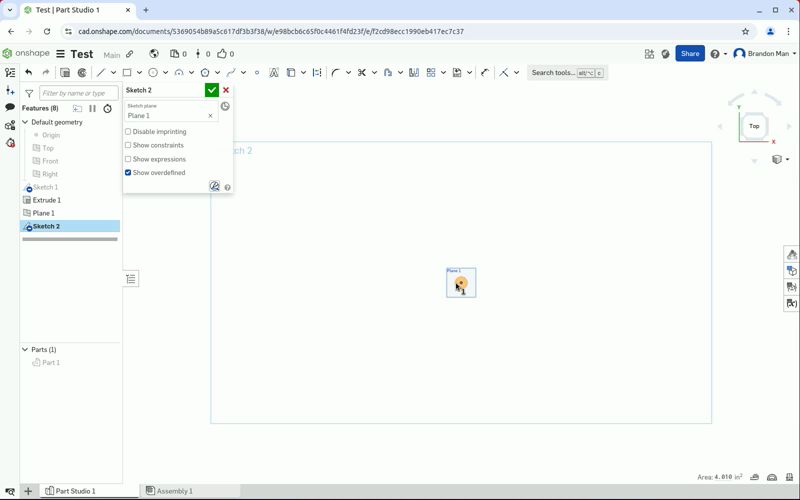
mouse_move(73, 352)
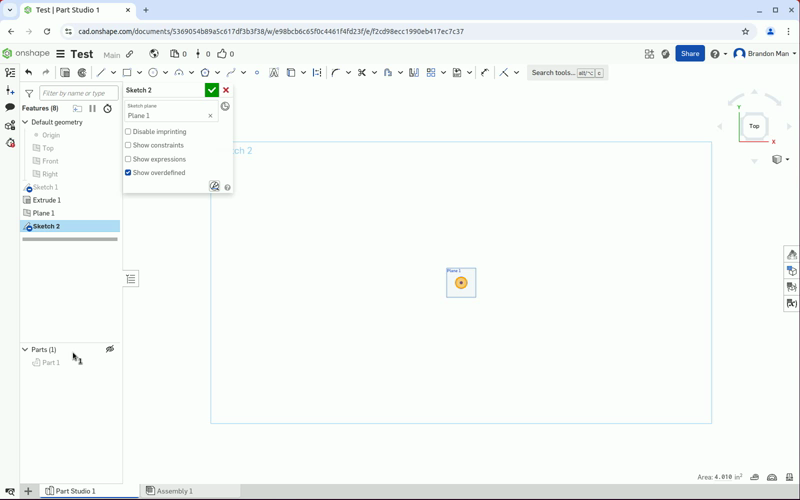
key(shift+y)
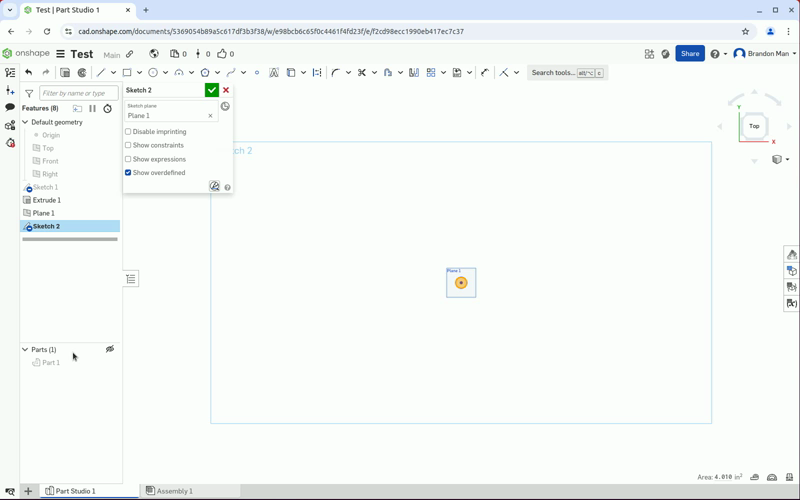
key(shift+e)
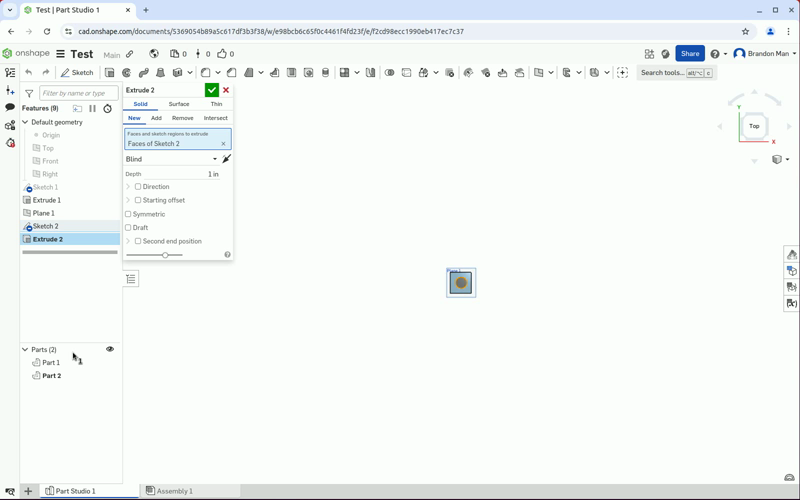
mouse_move(143, 106)
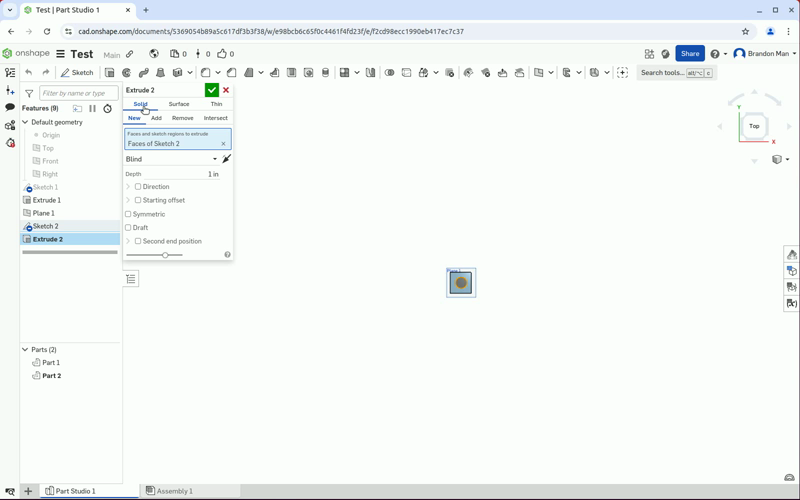
click(143, 106)
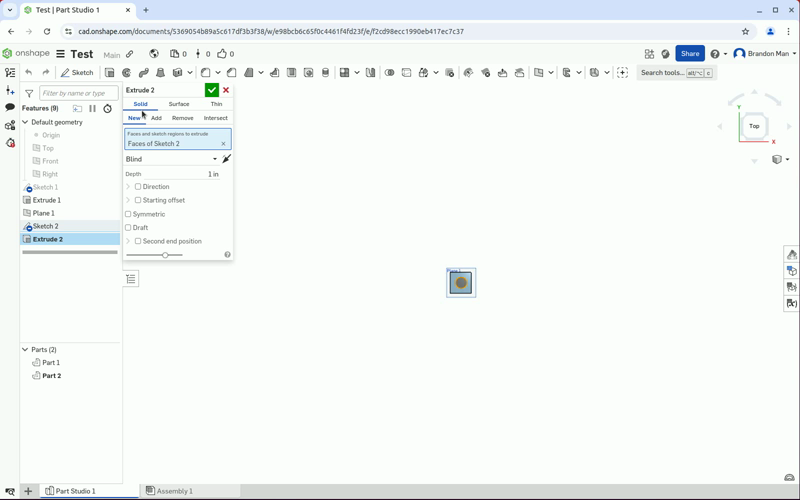
mouse_move(137, 120)
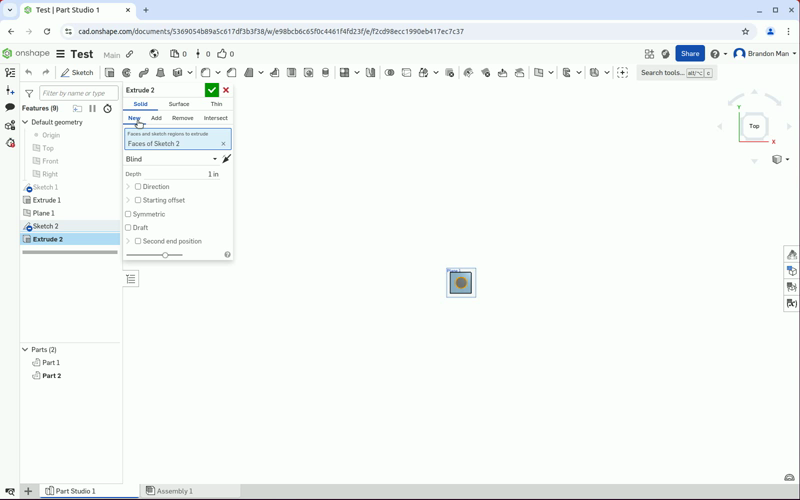
click(137, 120)
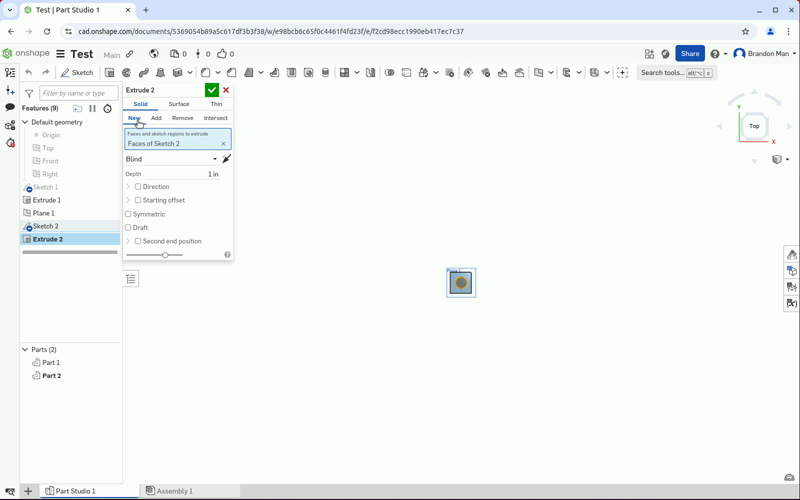
key(tab, 4)
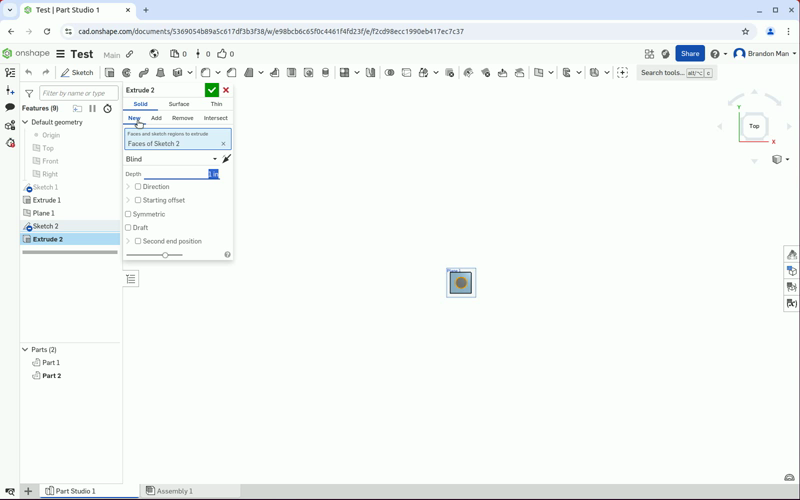
text(3.37)
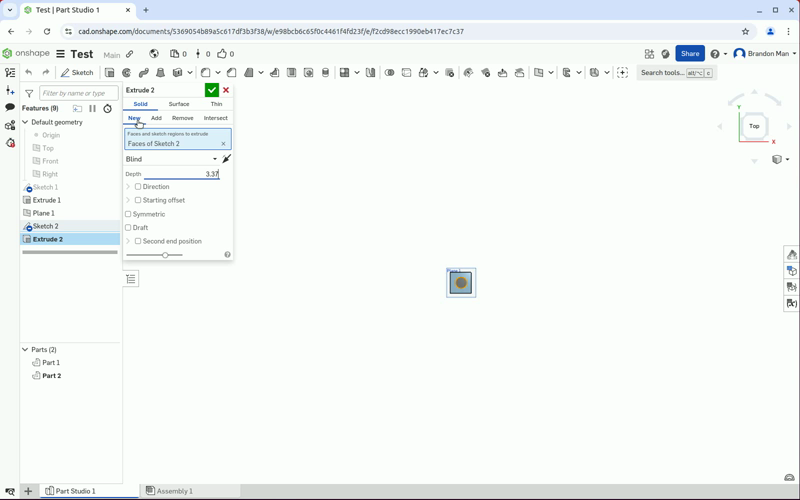
key(enter)
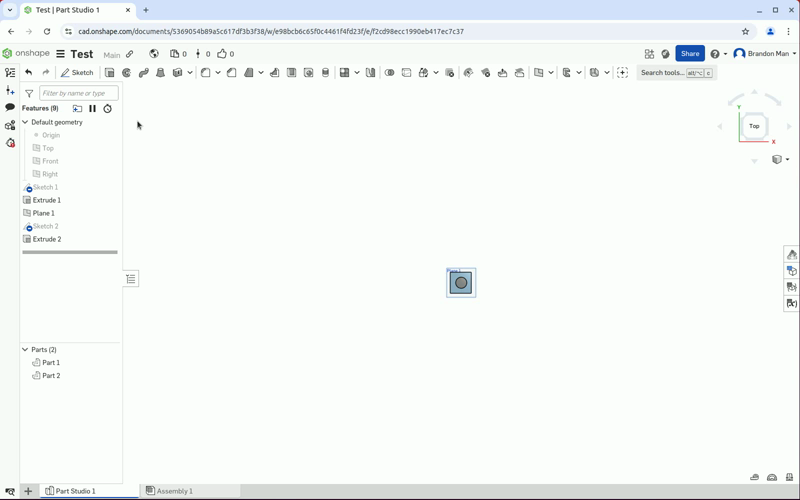
key(shift+h)
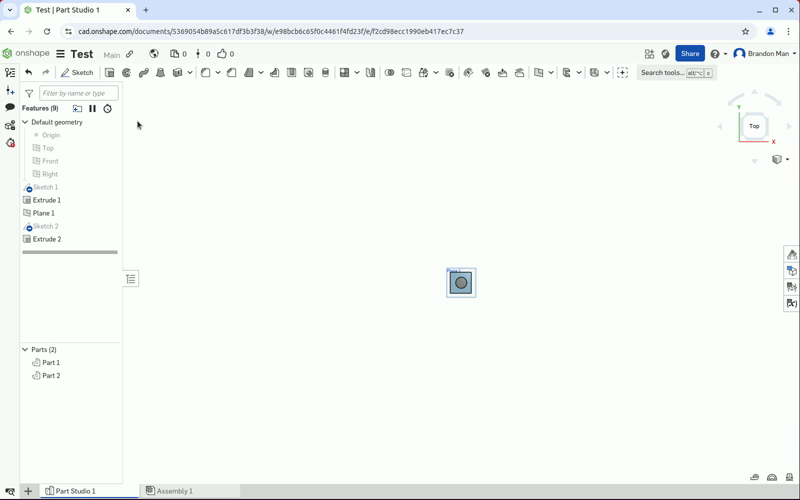
key(shift+h)
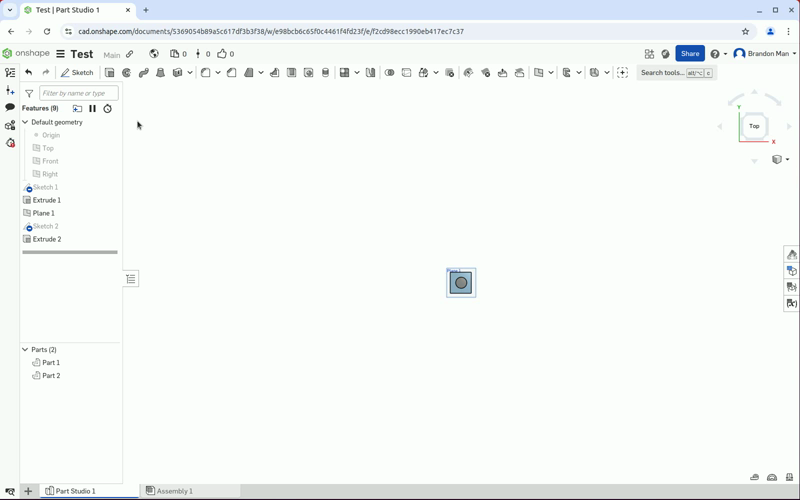
mouse_move(73, 189)
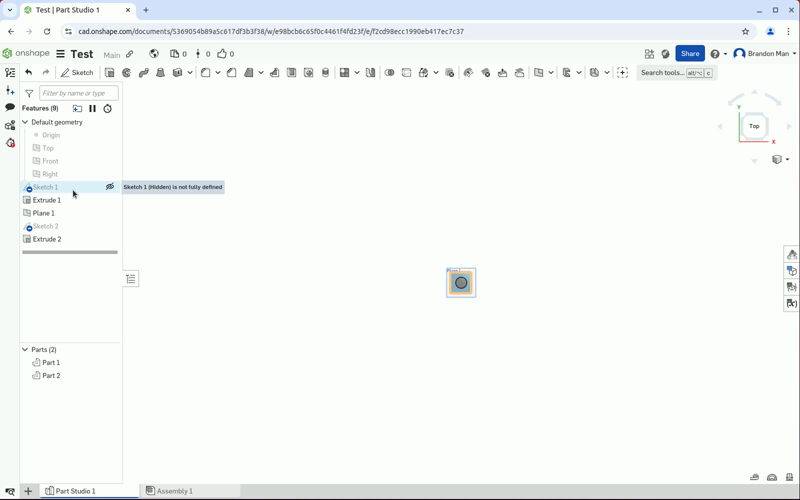
click(73, 189)
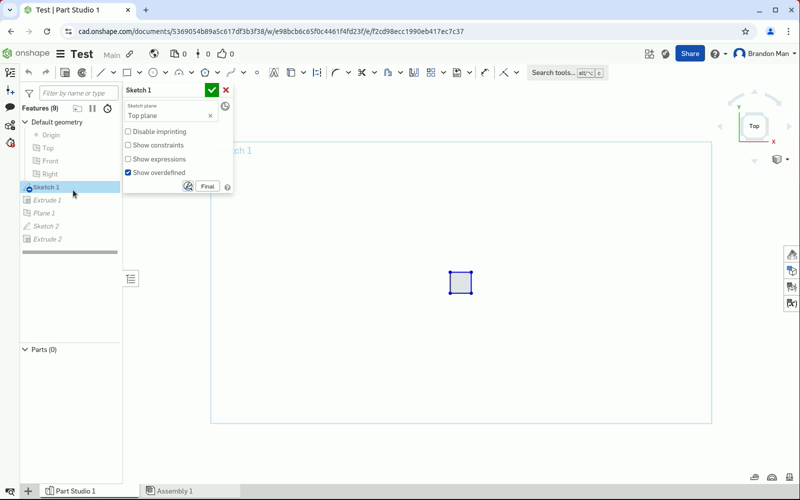
mouse_move(229, 92)
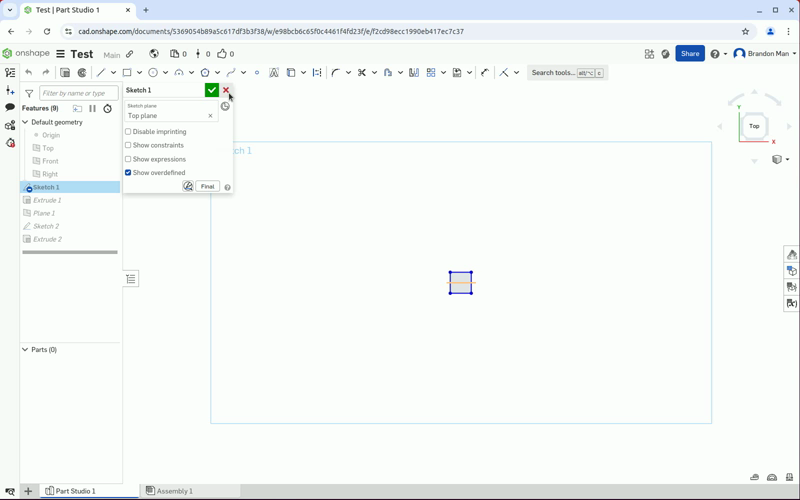
click(229, 92)
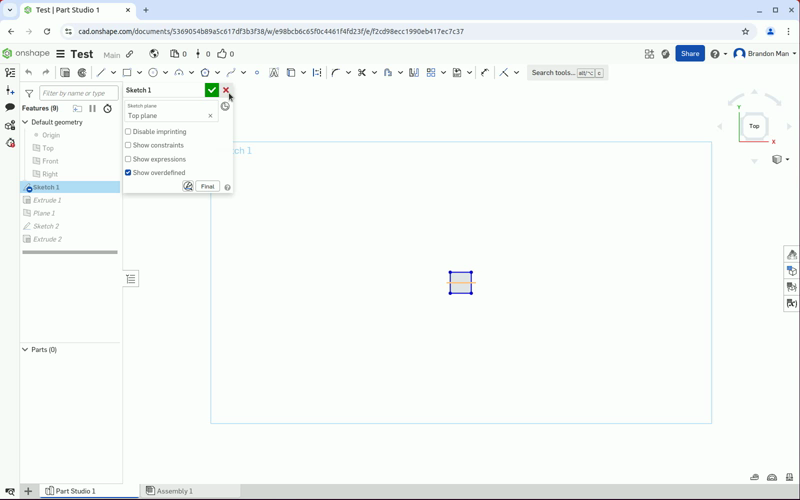
key(shift+s)
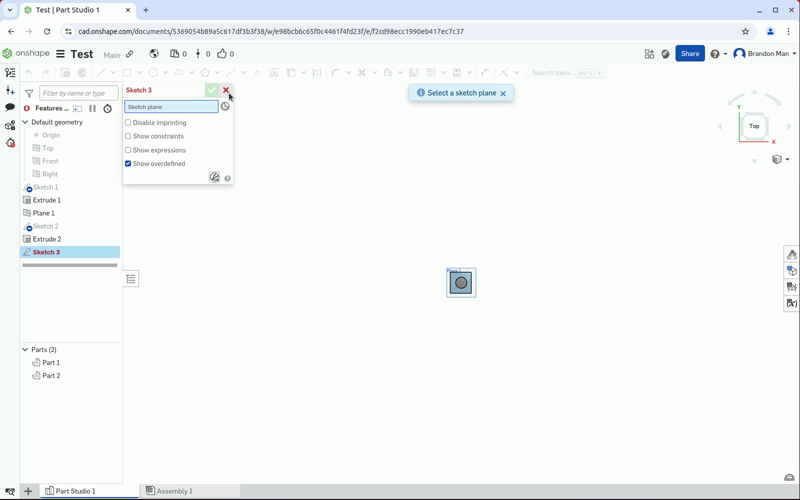
mouse_move(73, 150)
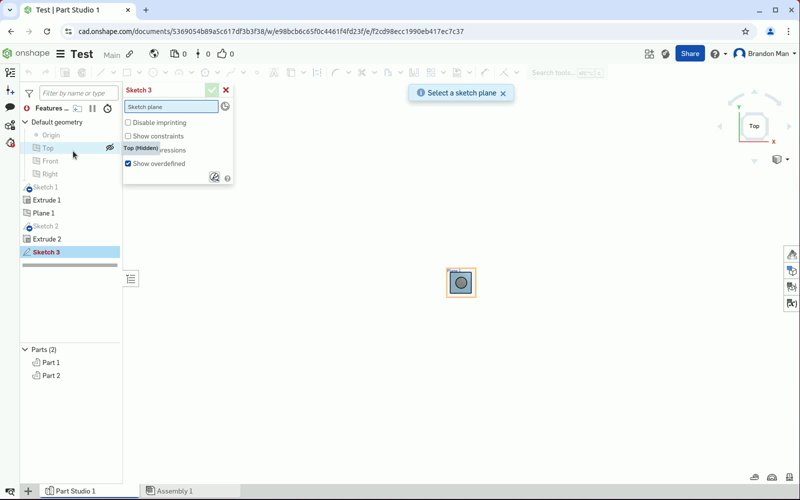
click(73, 150)
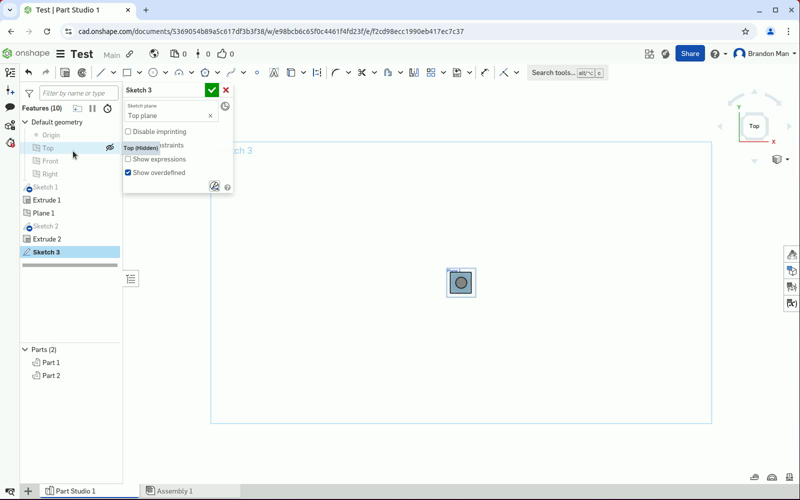
mouse_move(73, 352)
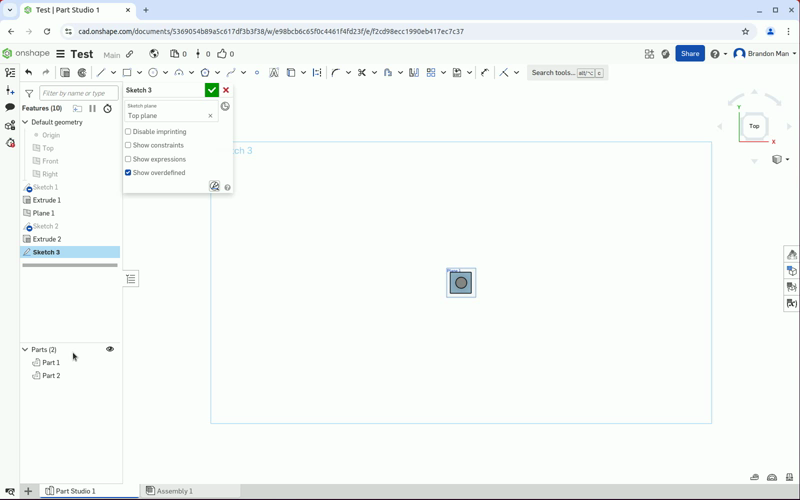
key(y)
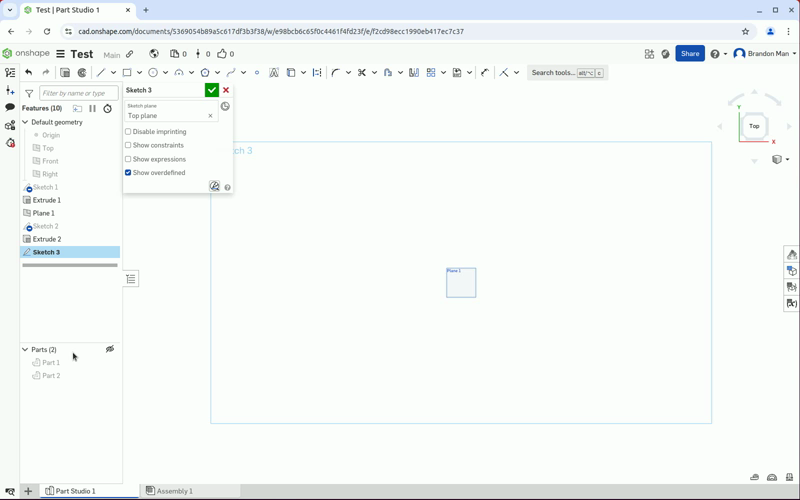
key(l)
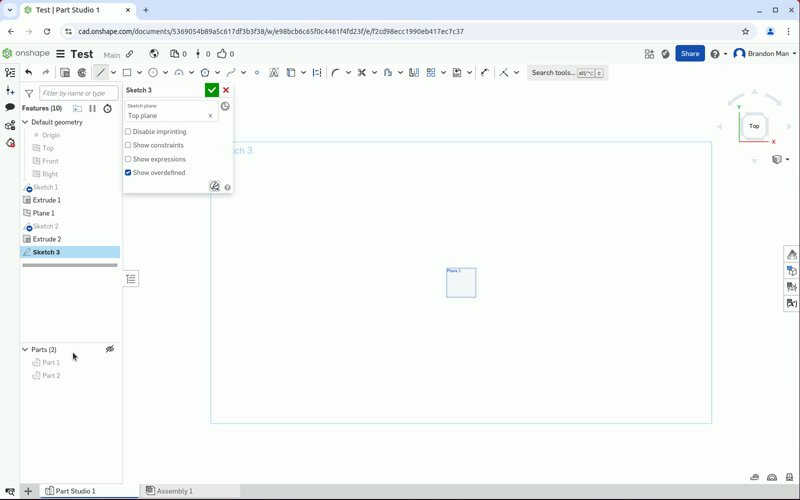
key_down(shift)
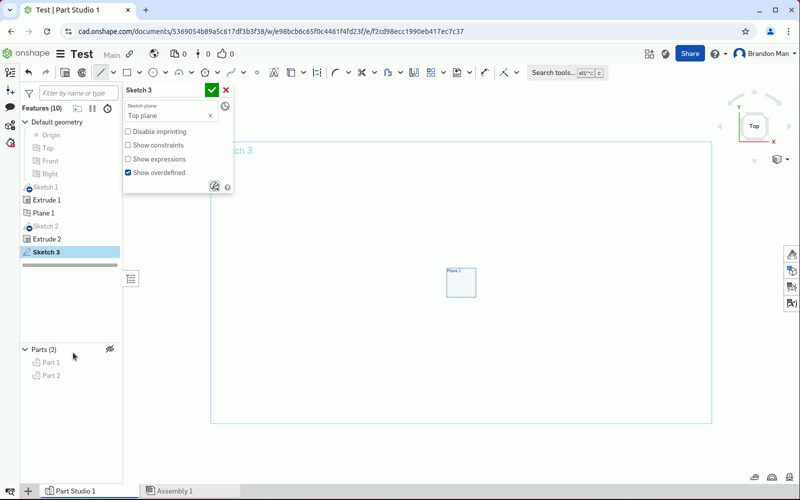
mouse_move(449, 393)
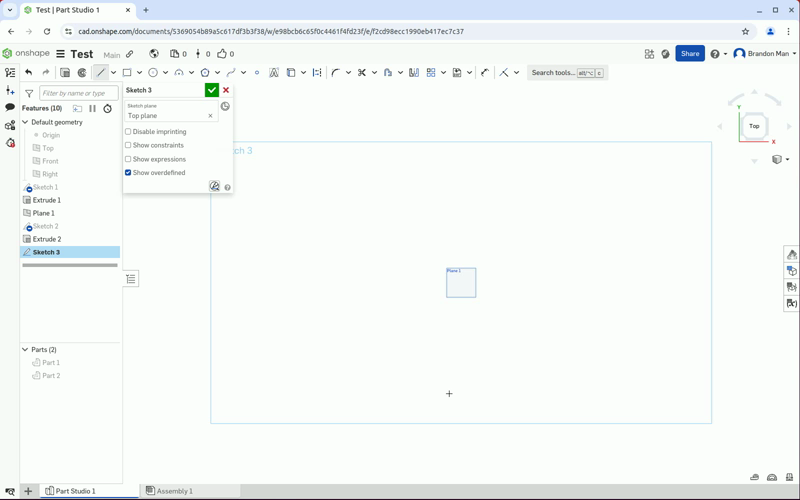
click(449, 393)
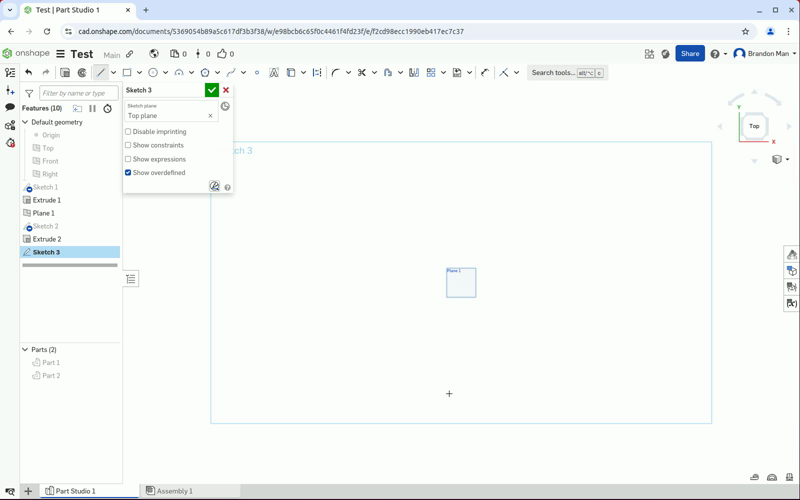
key_up(shift)
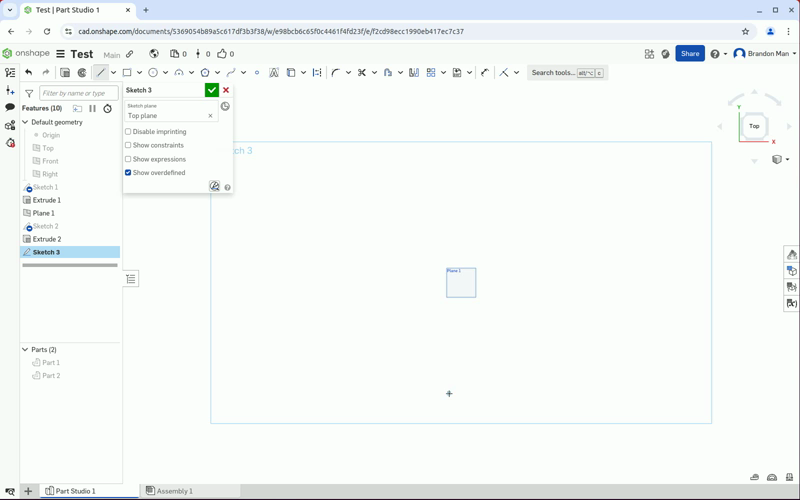
key_down(shift)
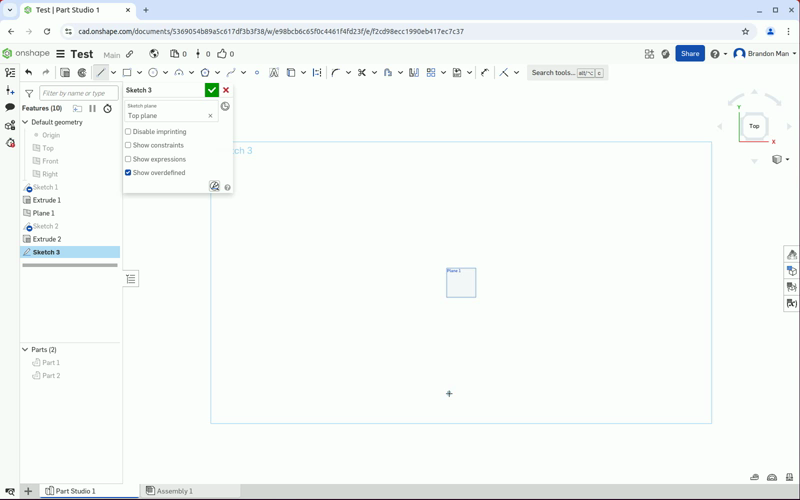
mouse_move(479, 393)
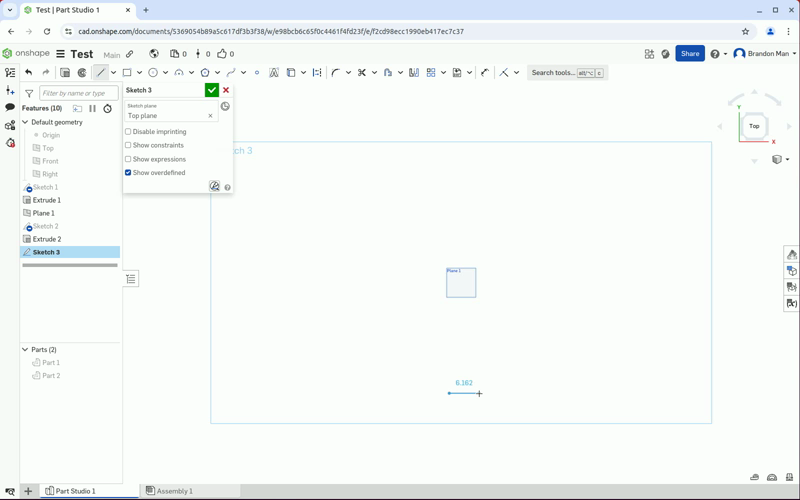
mouse_move(473, 393)
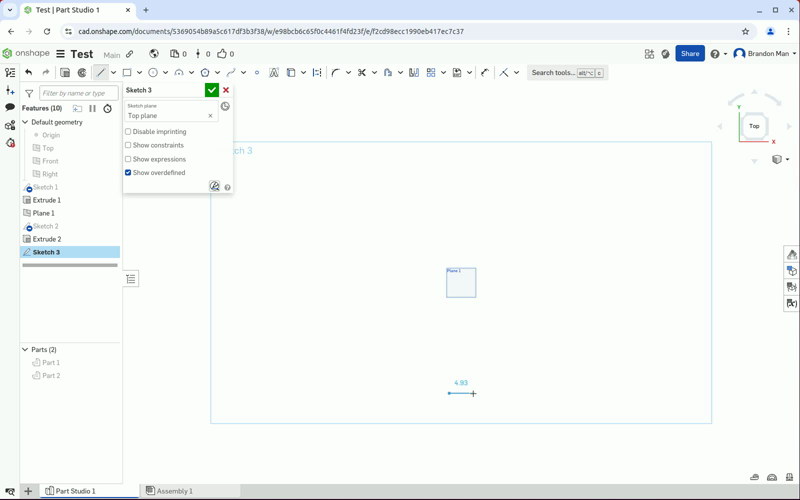
click(473, 393)
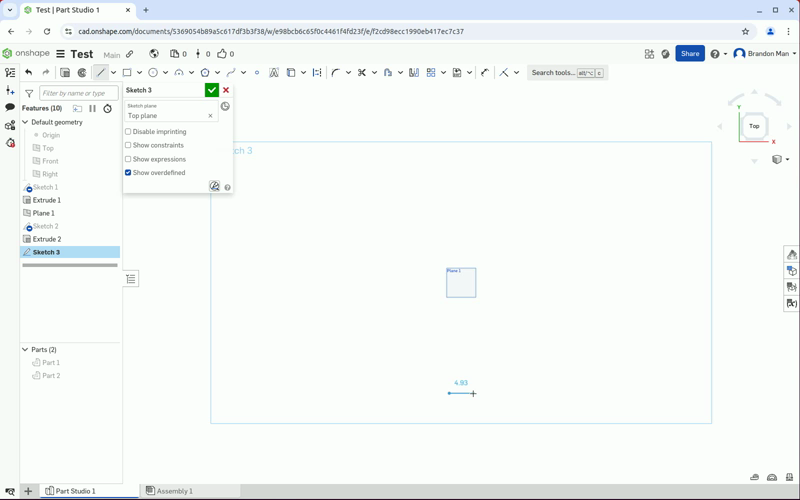
key_up(shift)
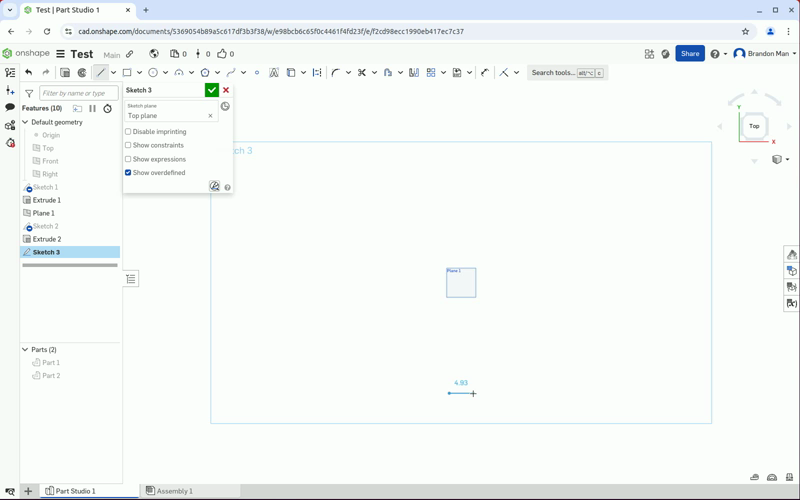
key_down(shift)
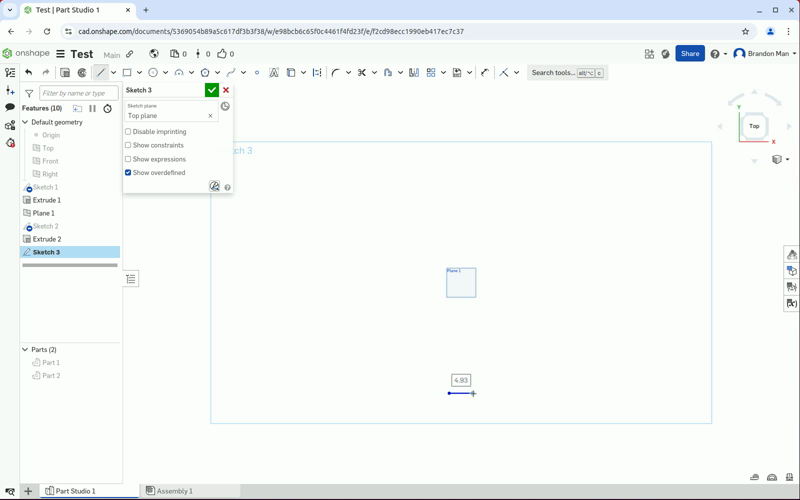
mouse_move(473, 266)
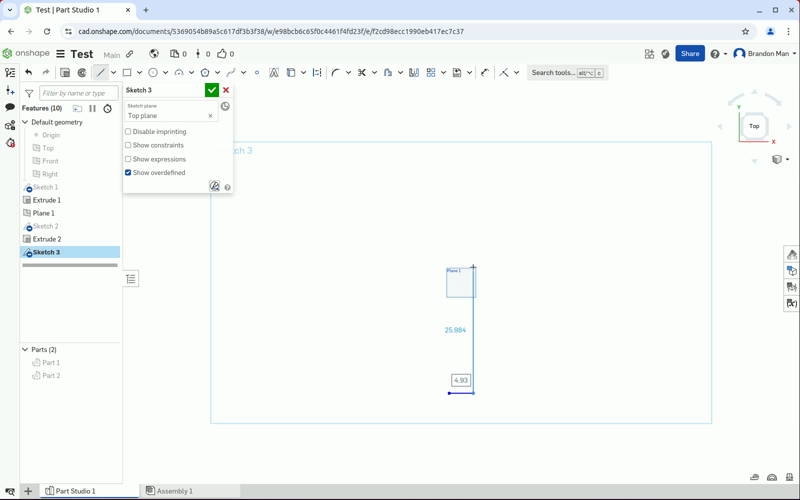
click(473, 266)
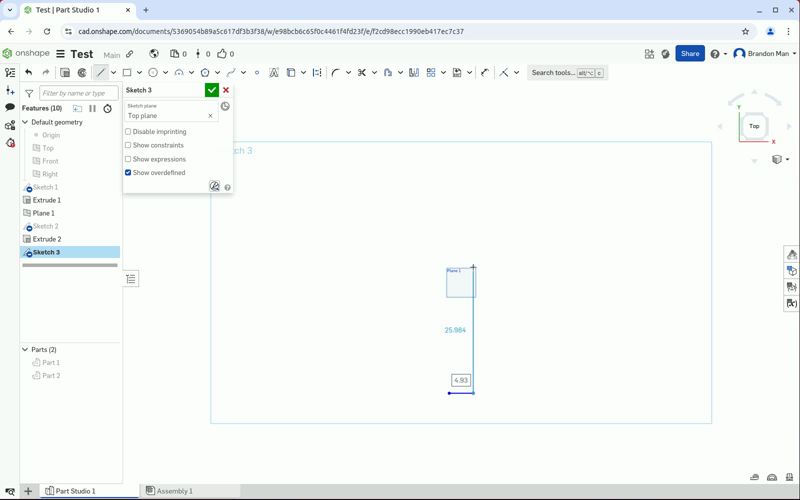
key_up(shift)
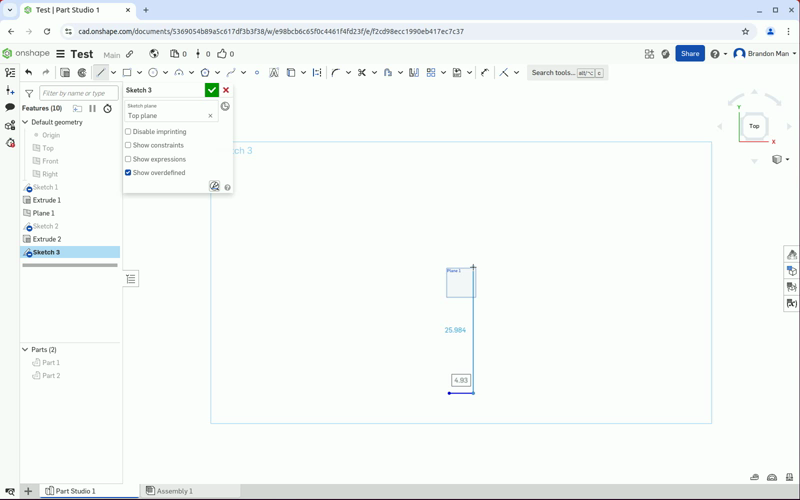
key_down(shift)
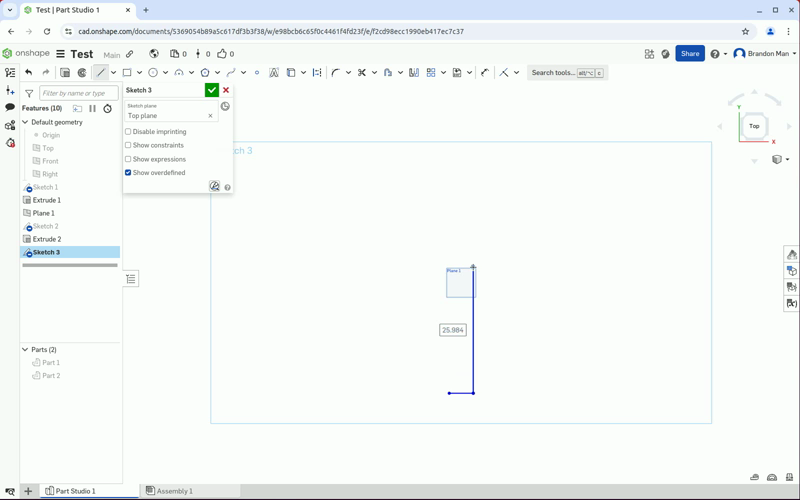
mouse_move(503, 266)
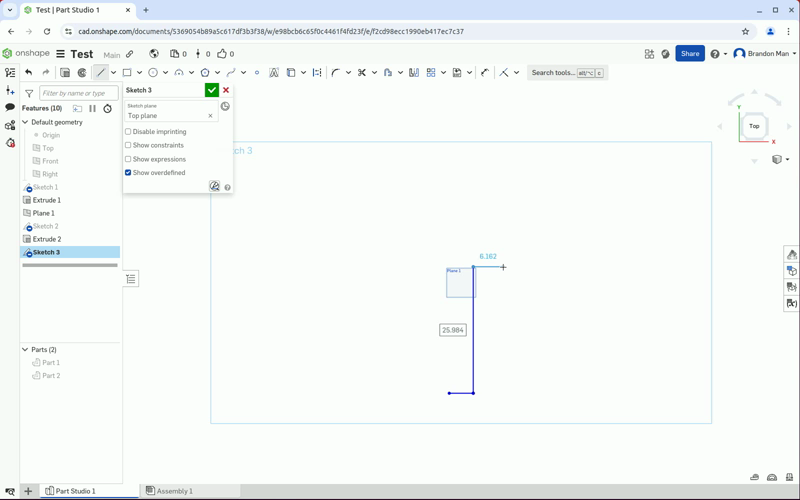
mouse_move(449, 266)
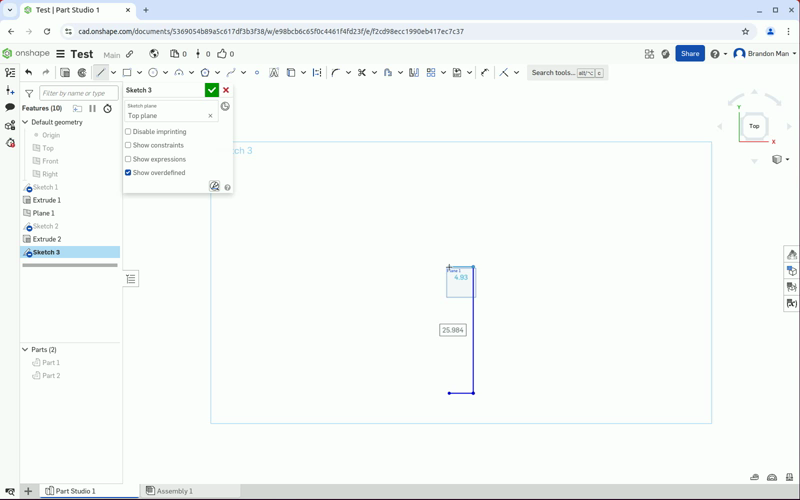
click(449, 266)
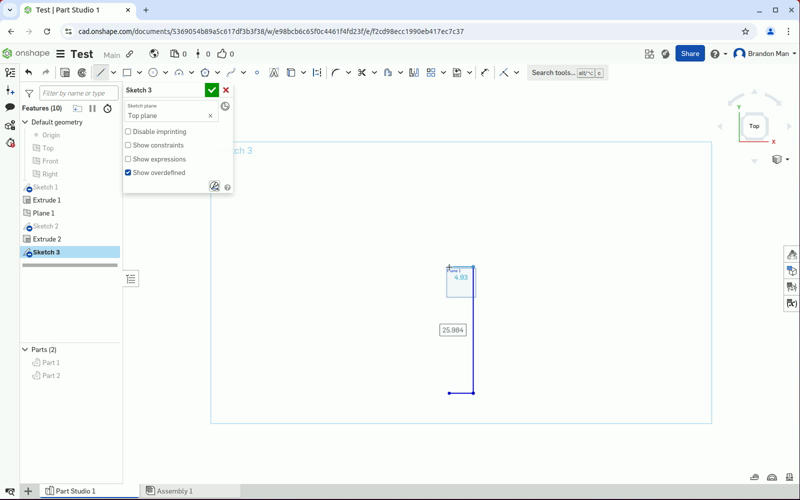
key_up(shift)
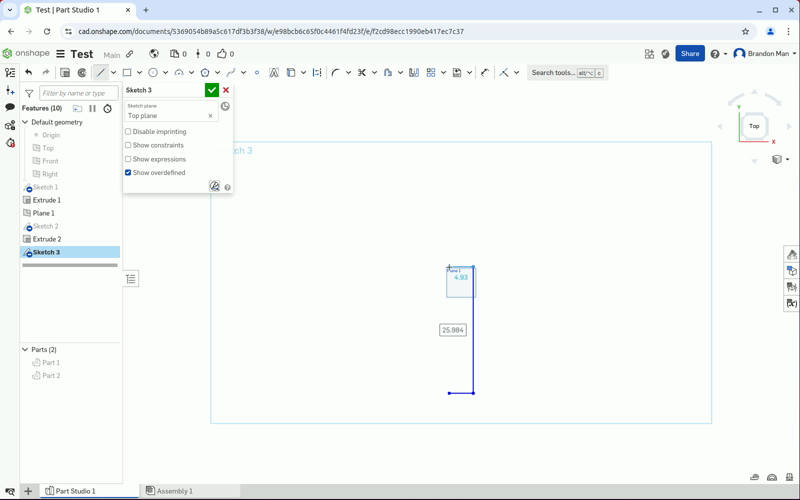
key_down(shift)
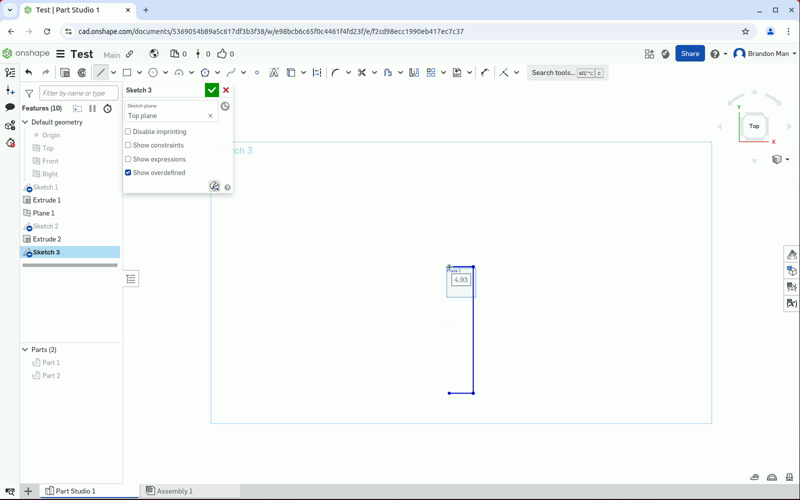
mouse_move(449, 393)
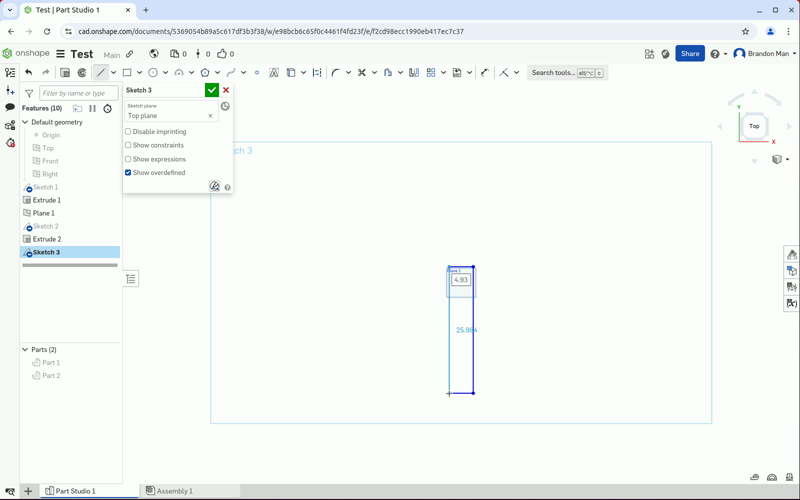
key_up(shift)
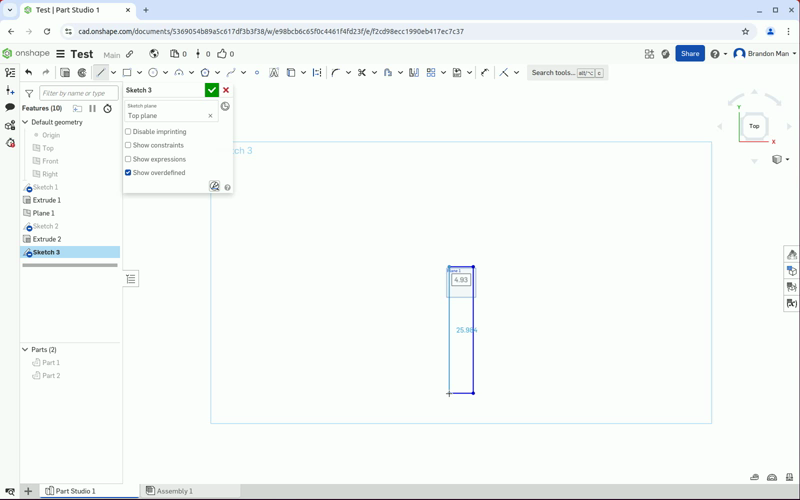
click(449, 393)
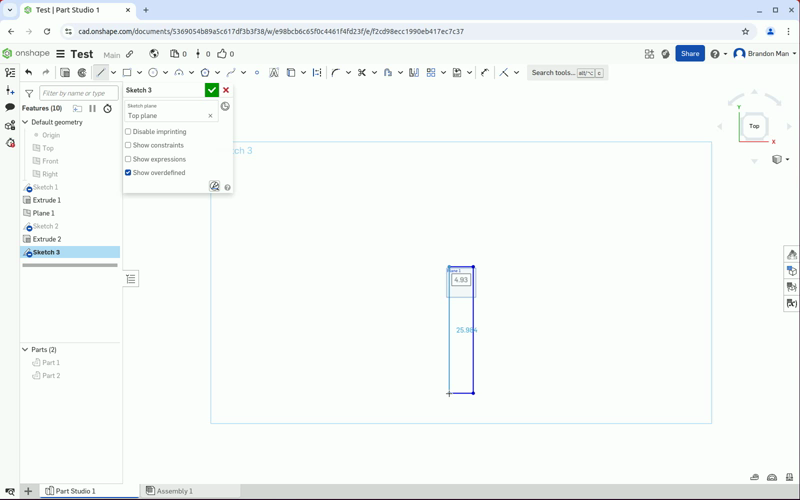
key(esc)
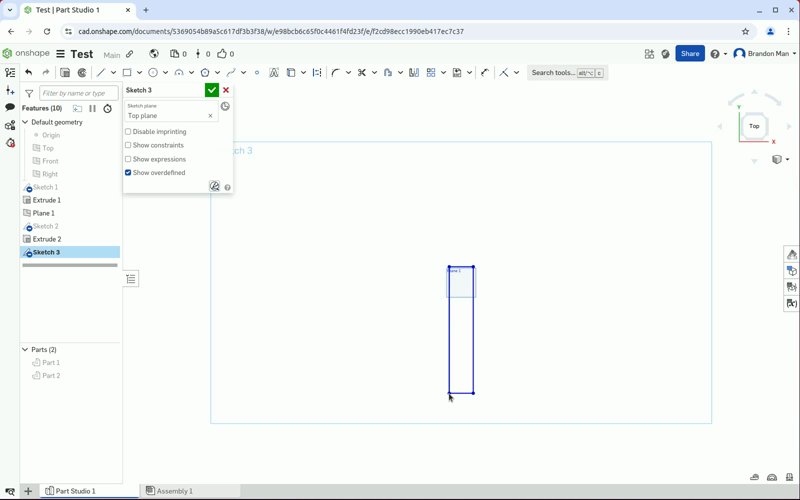
mouse_move(469, 342)
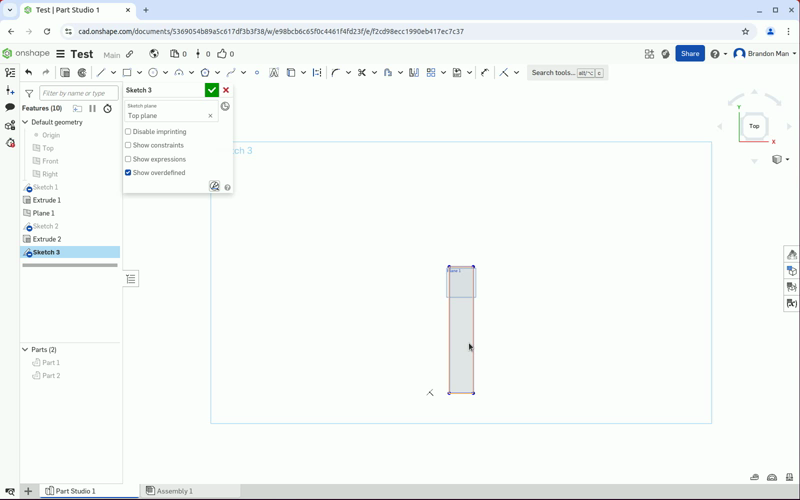
click(469, 342)
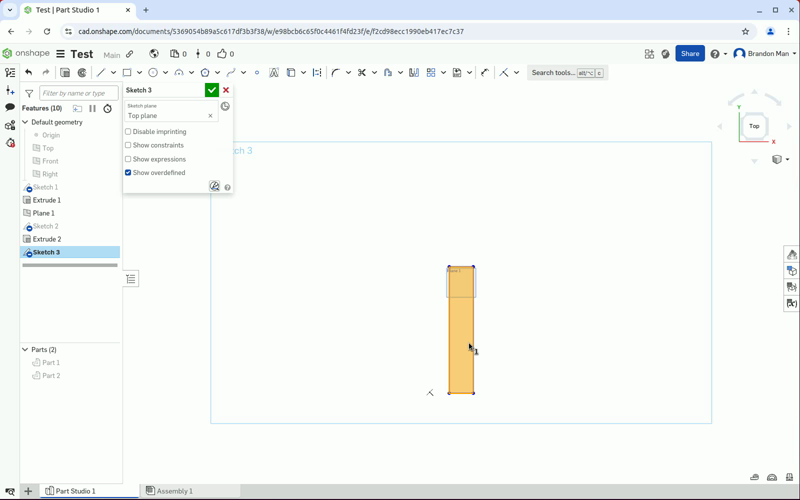
mouse_move(73, 352)
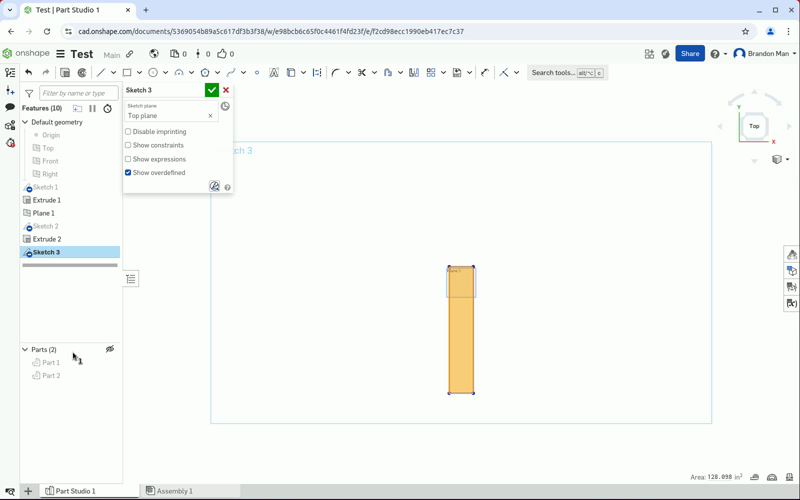
key(shift+y)
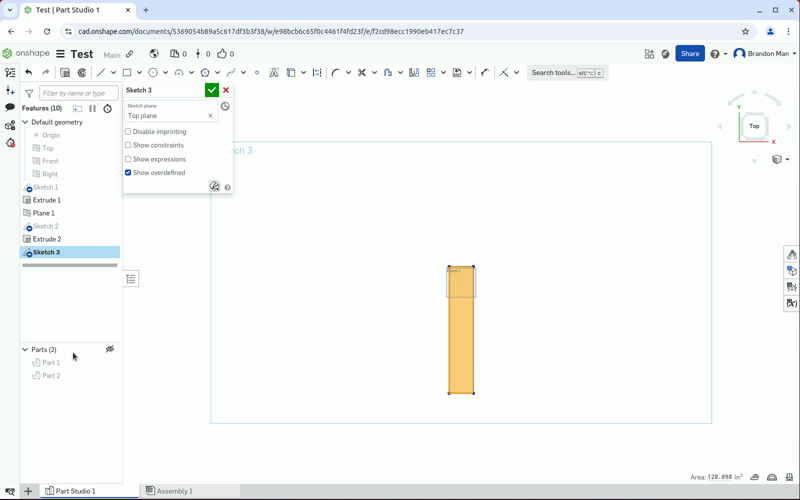
key(shift+e)
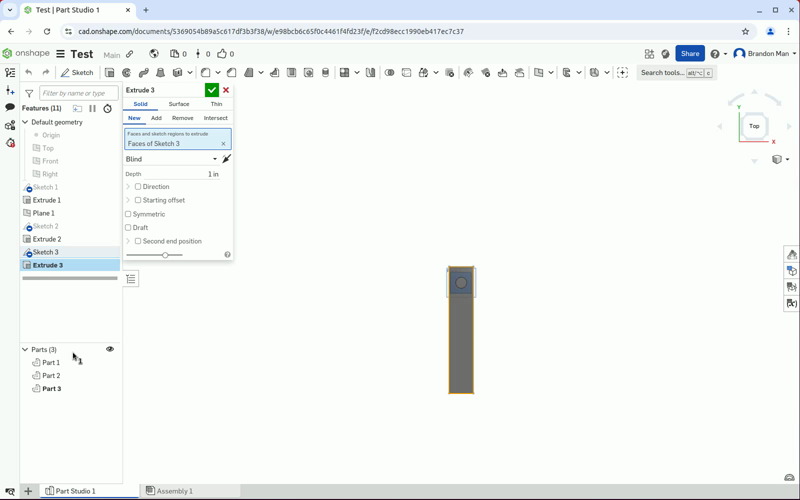
mouse_move(143, 106)
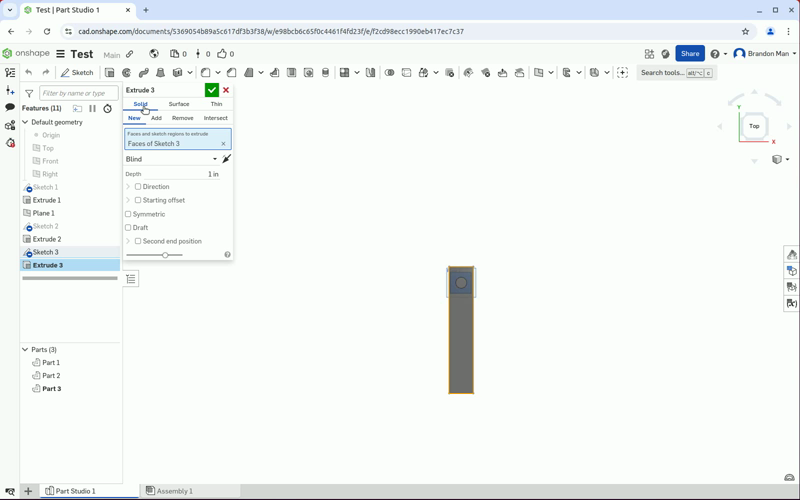
click(143, 106)
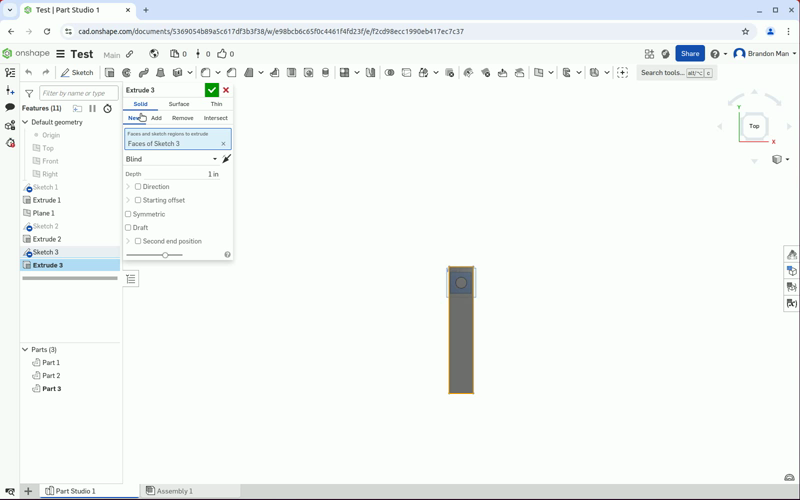
mouse_move(137, 120)
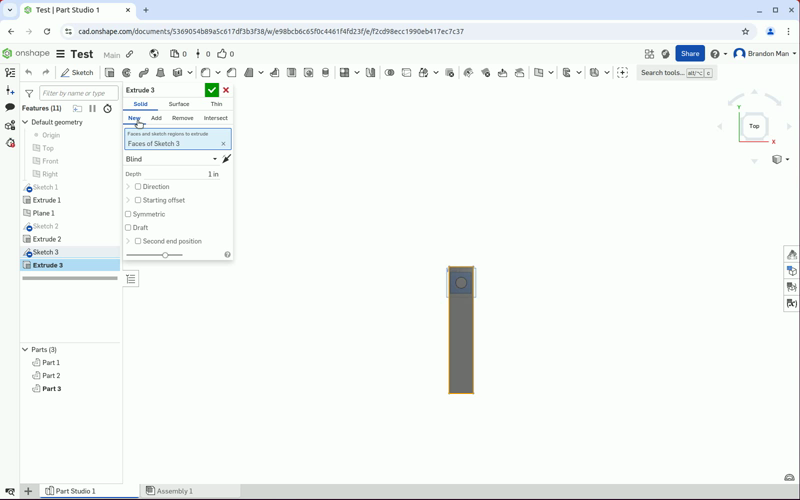
click(137, 120)
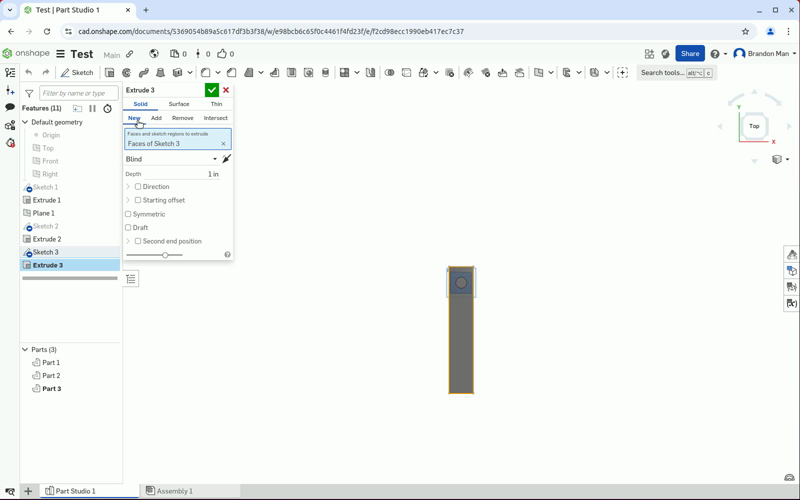
key(tab, 4)
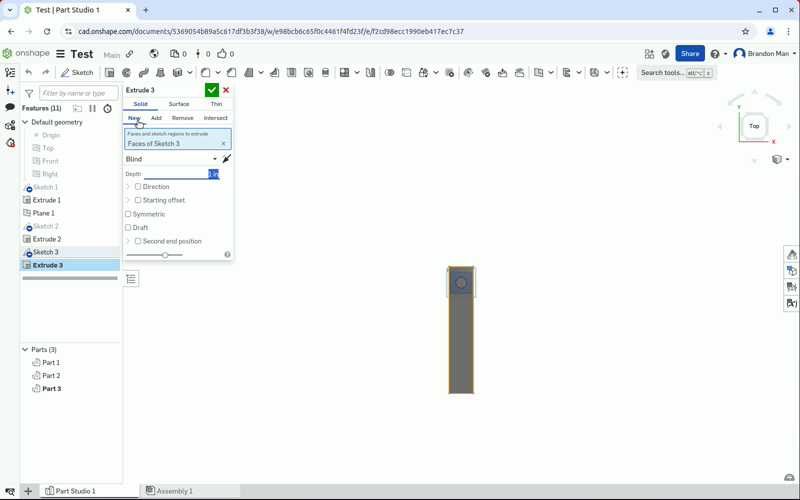
text(0.481)
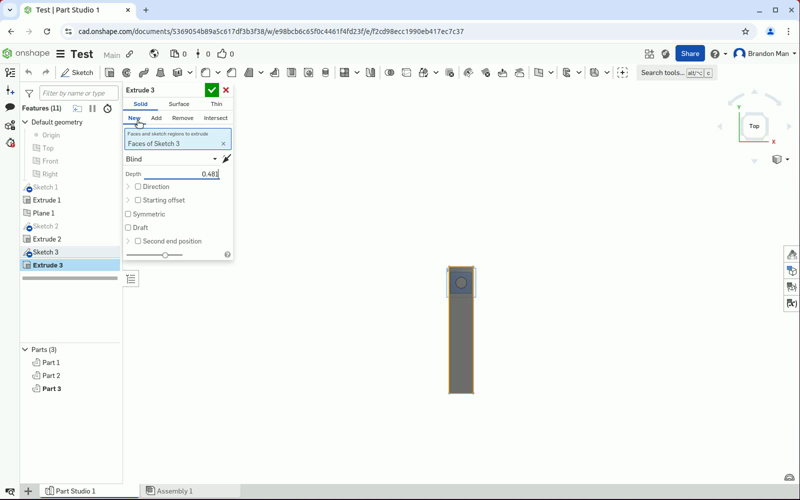
key(enter)
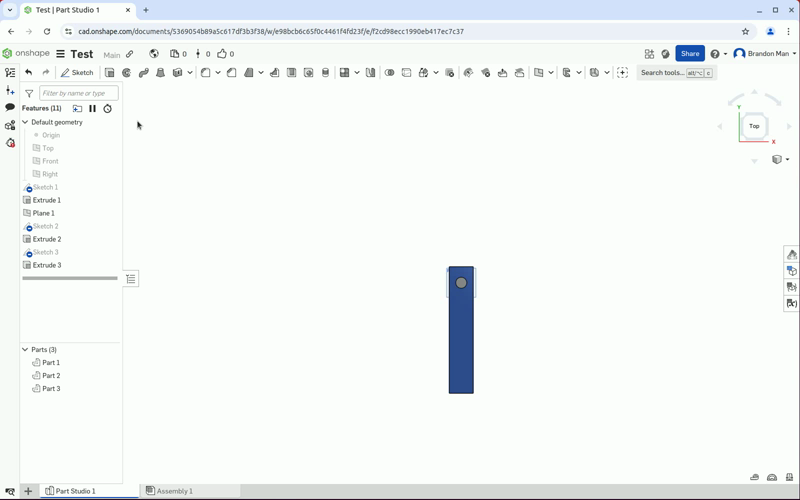
key(shift+h)
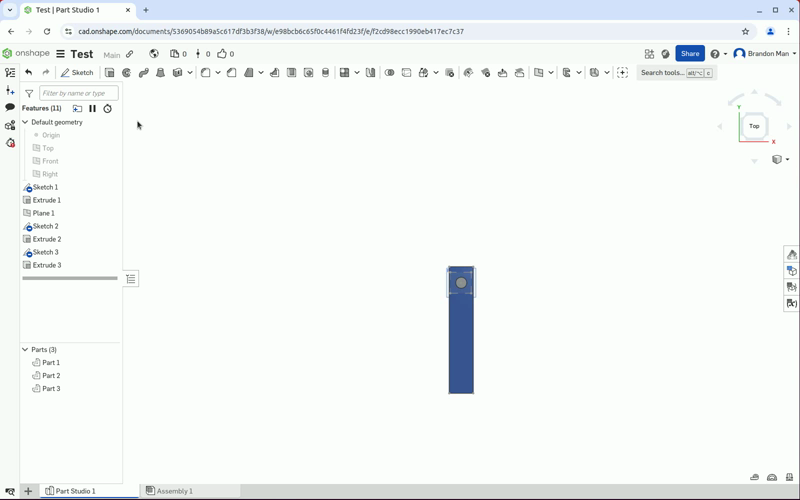
key(shift+h)
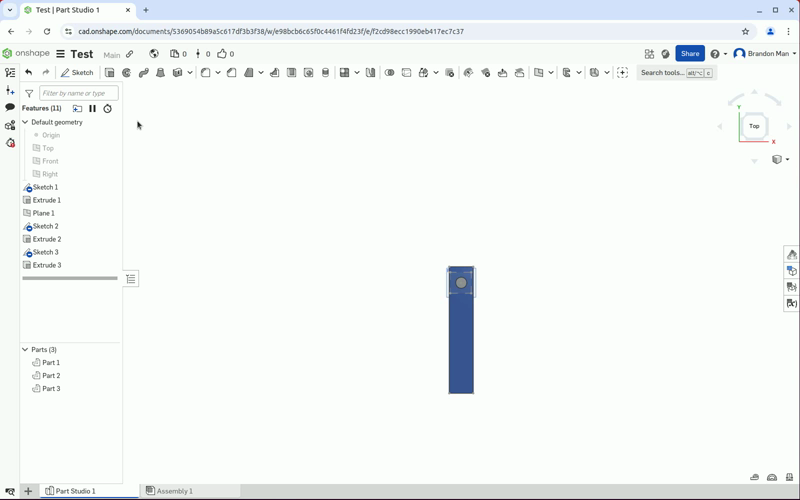
key(shift+7)
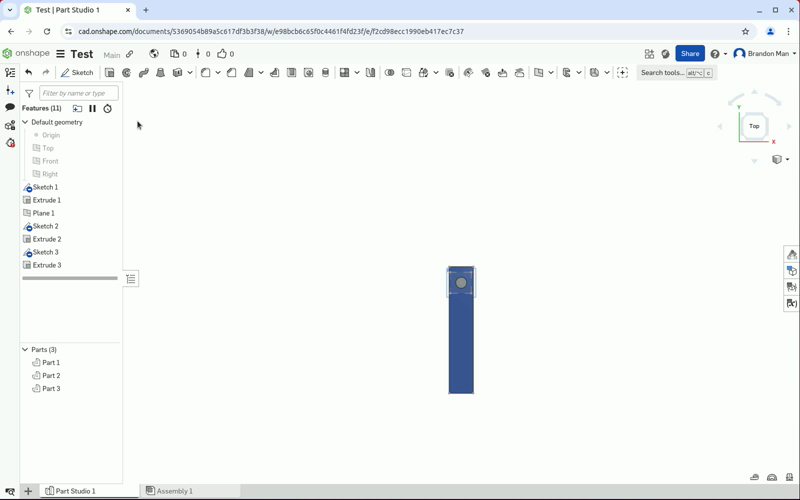
key(up, 3)
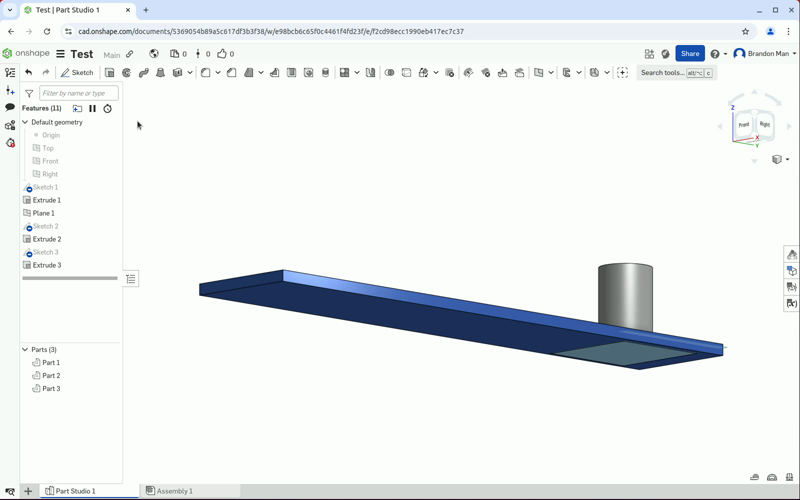
key(left, 3)
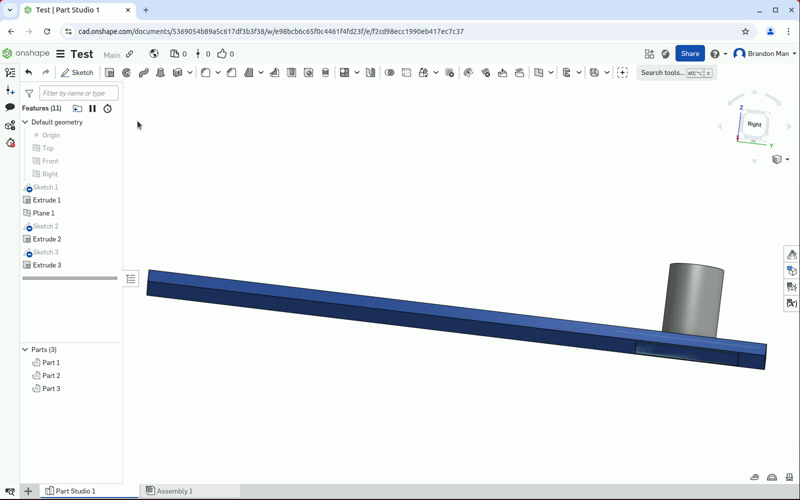
key(right, 3)
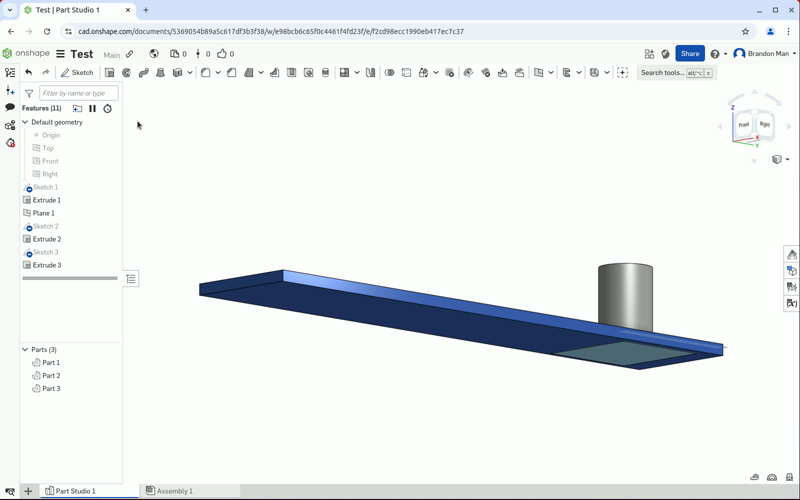
key(down, 3)
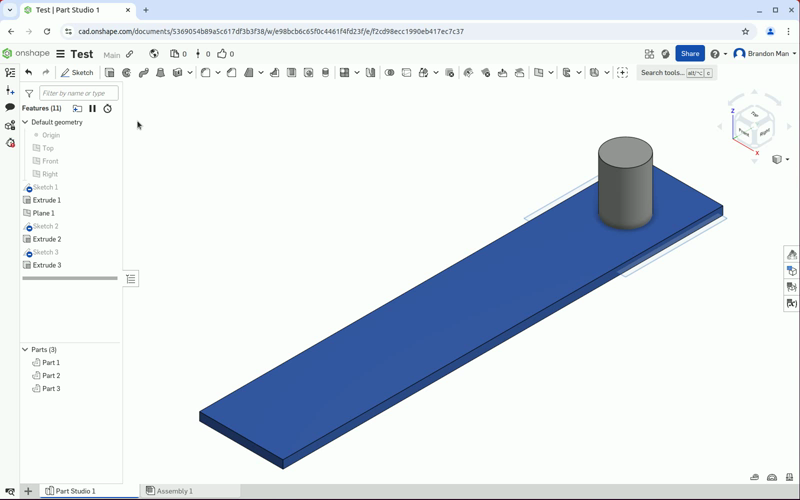
mouse_move(73, 189)
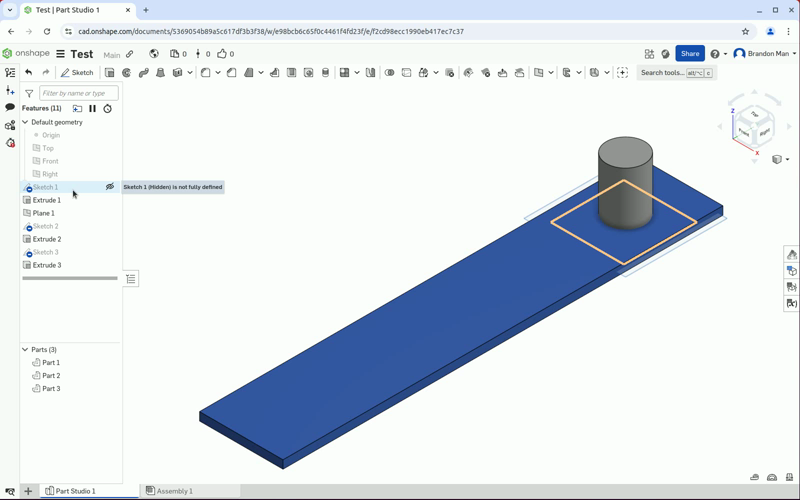
click(73, 189)